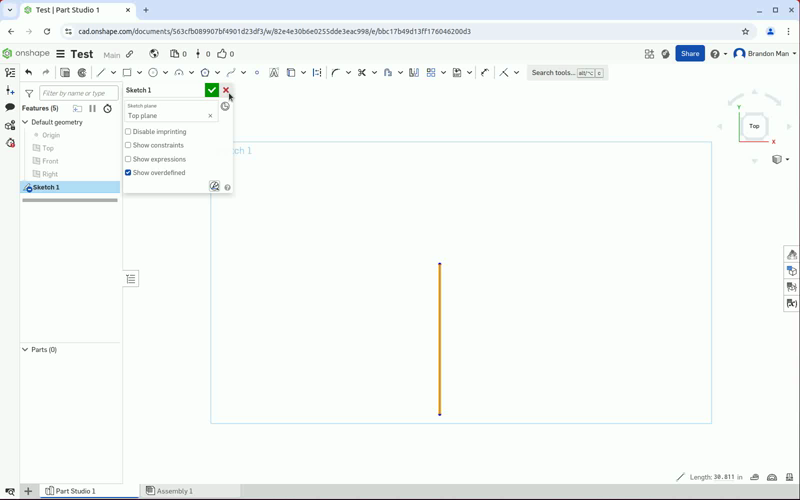
key(shift+h)
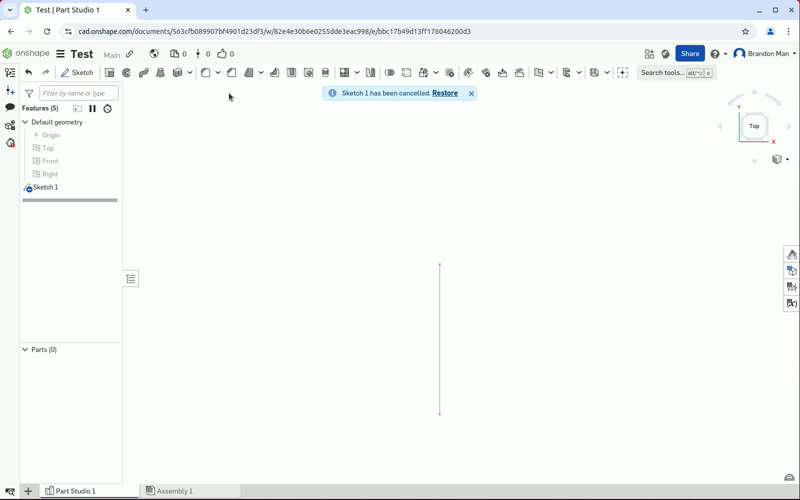
key(shift+s)
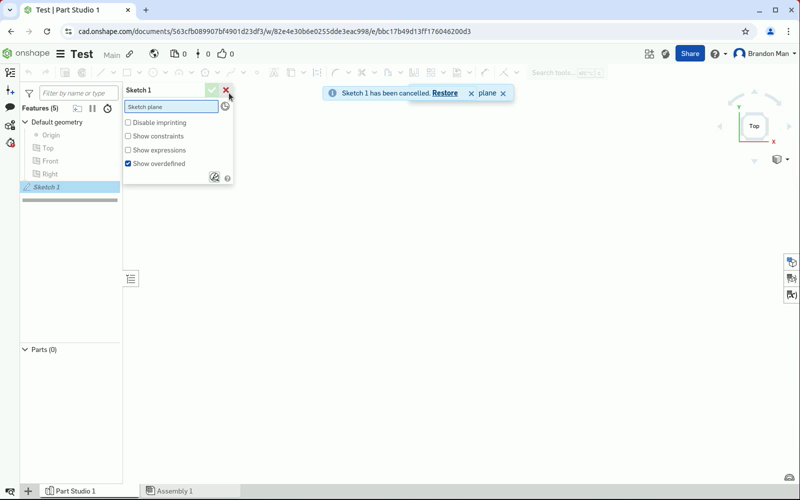
mouse_move(73, 150)
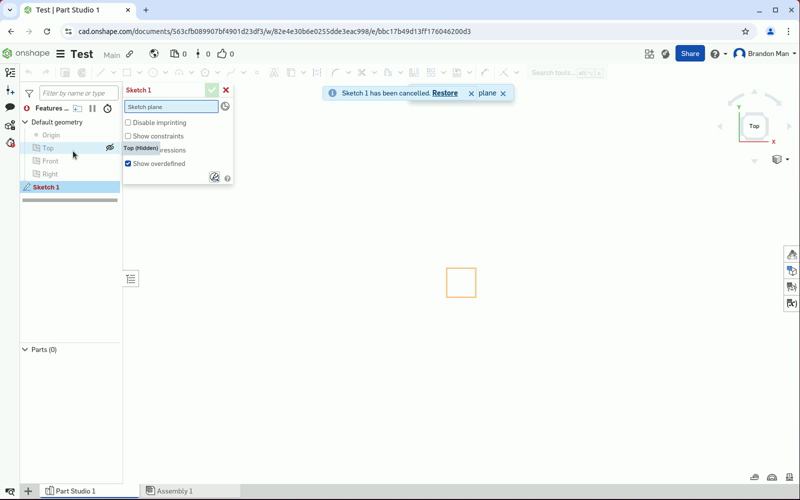
click(73, 150)
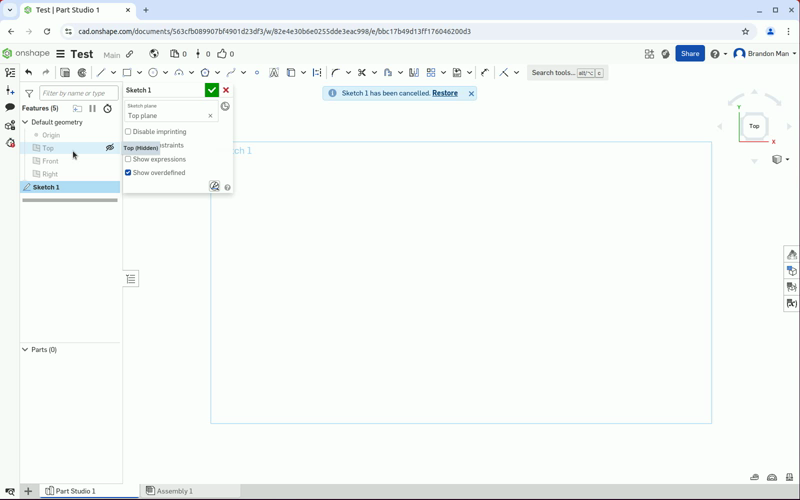
mouse_move(73, 352)
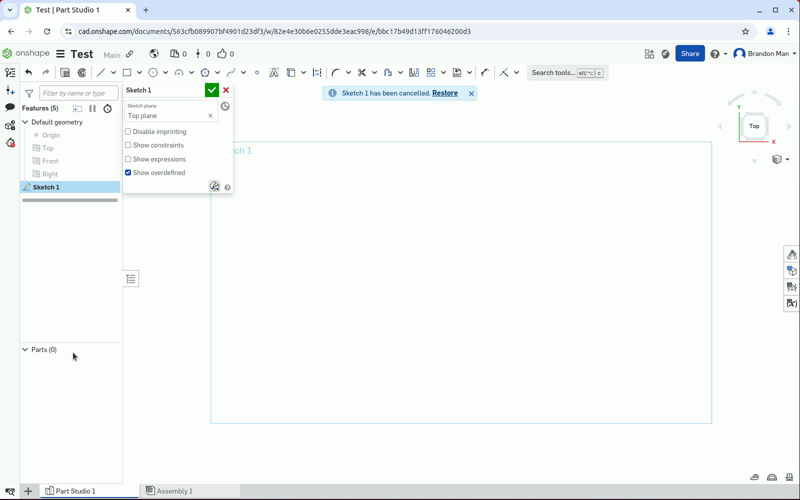
key(y)
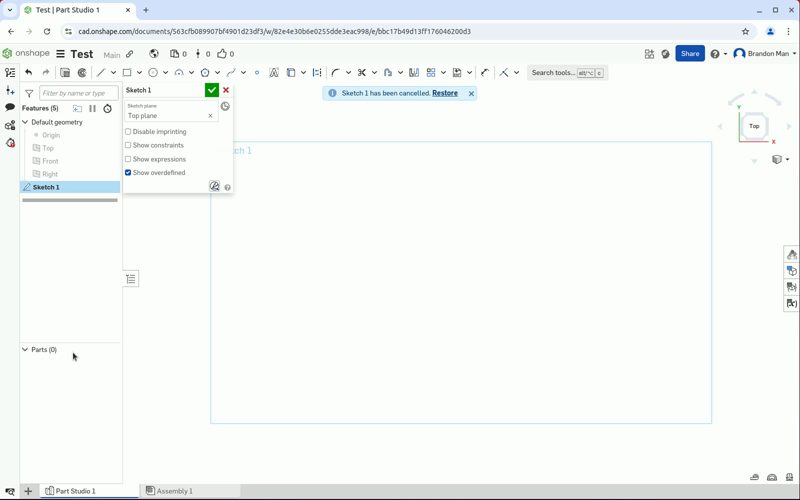
key(c)
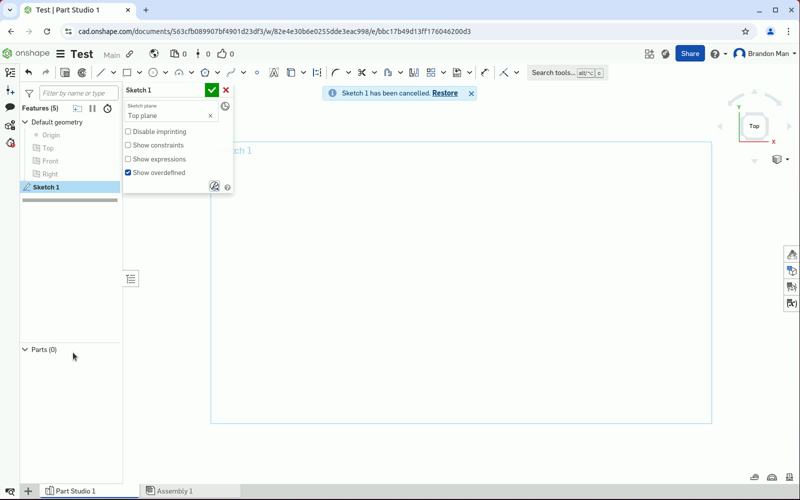
key_down(shift)
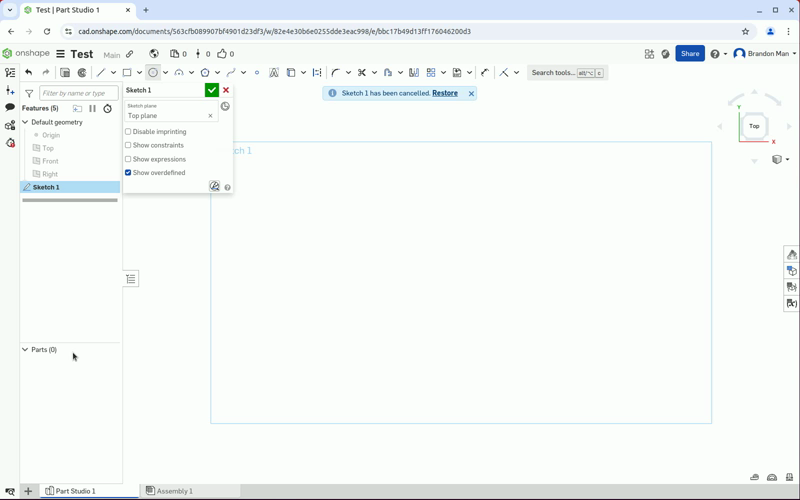
mouse_move(461, 308)
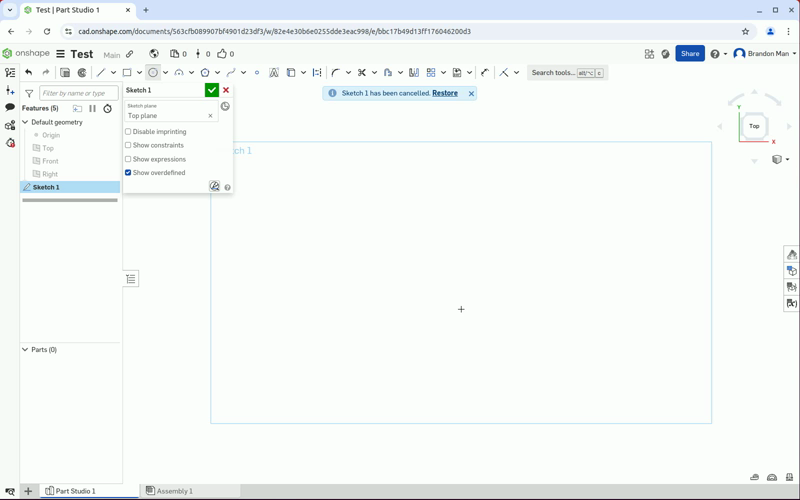
click(461, 308)
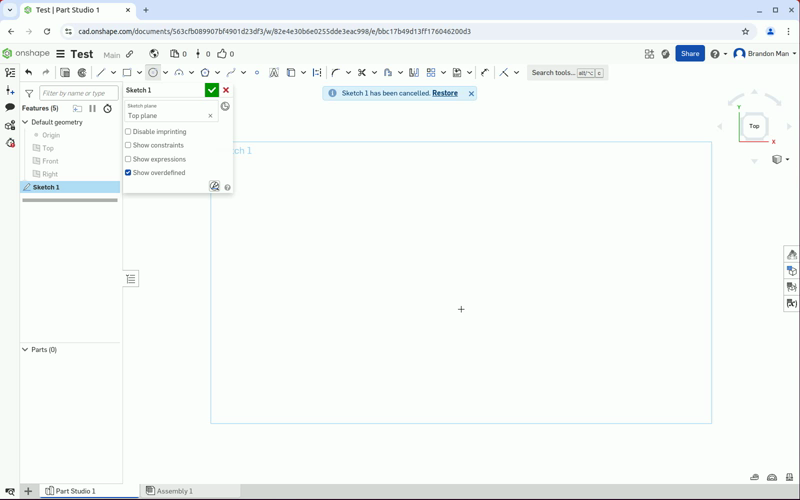
key_up(shift)
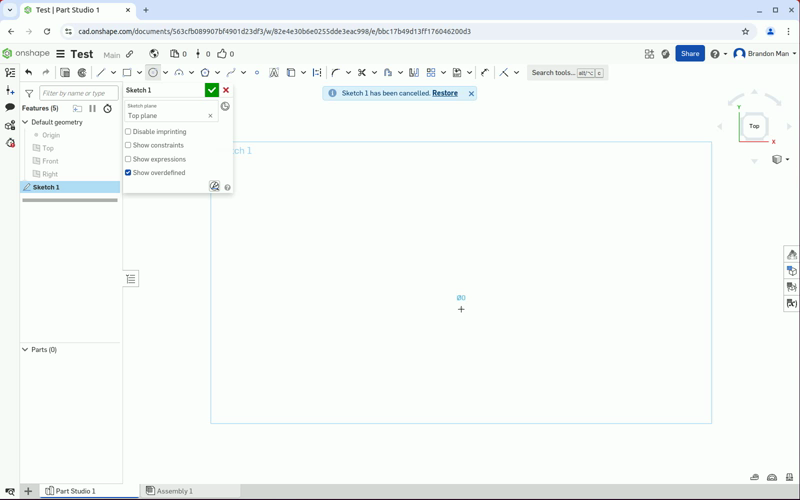
mouse_move(489, 308)
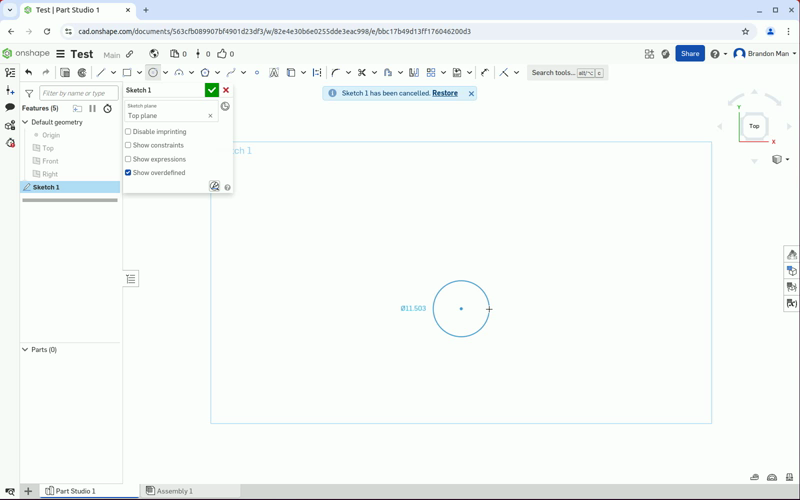
click(489, 308)
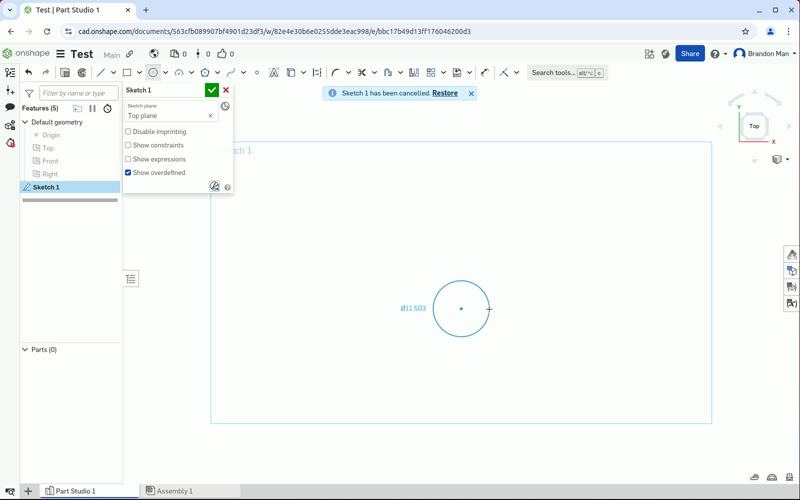
key(esc)
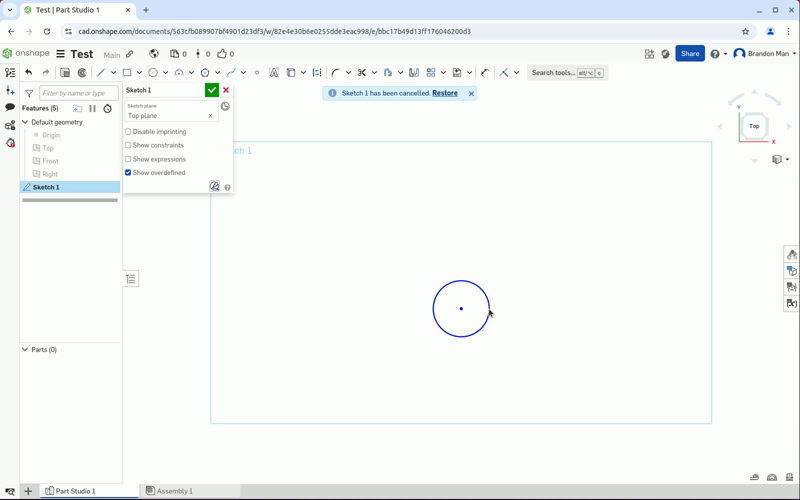
key(c)
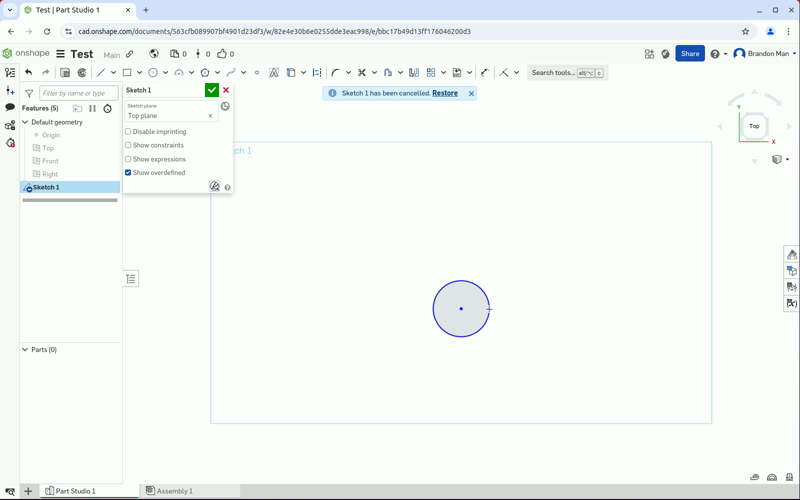
key_down(shift)
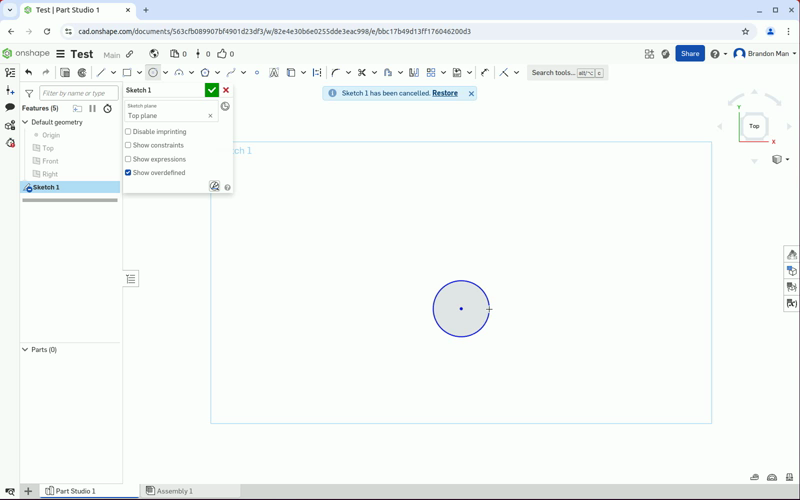
mouse_move(461, 308)
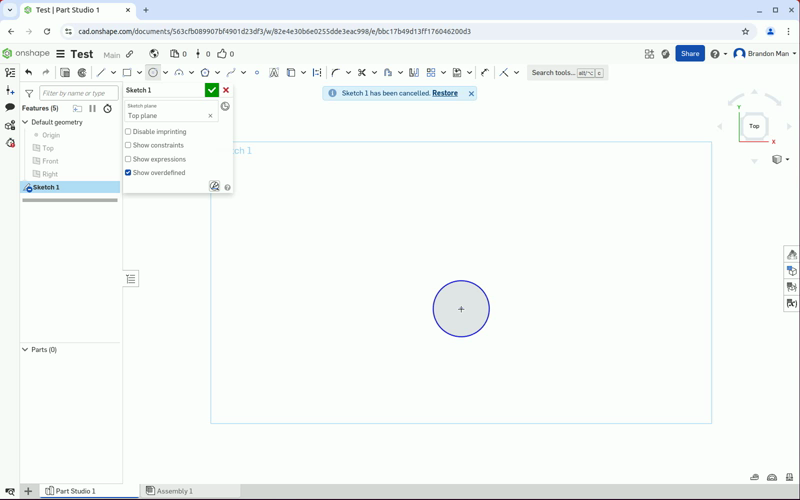
click(461, 308)
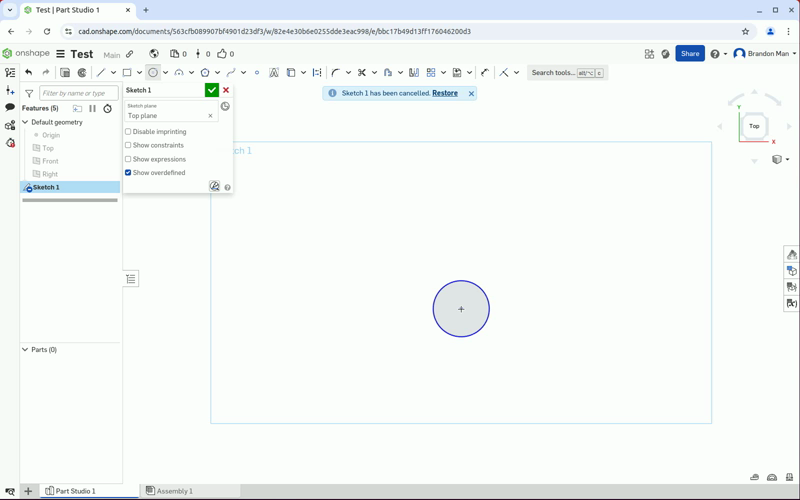
key_up(shift)
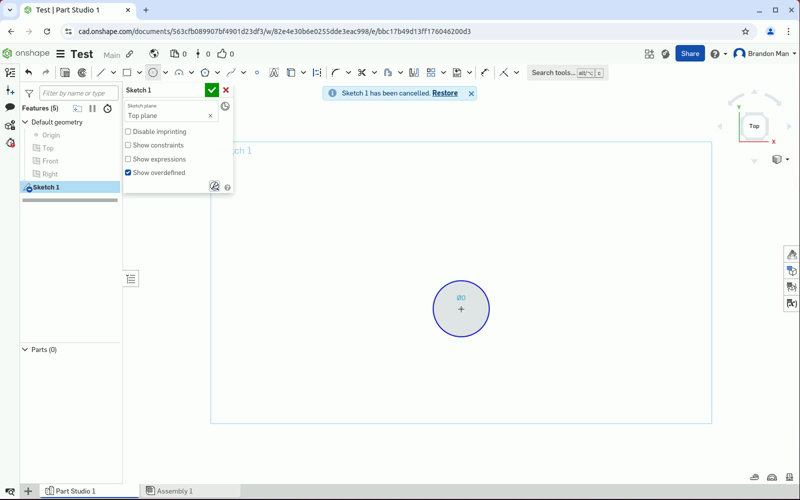
mouse_move(462, 308)
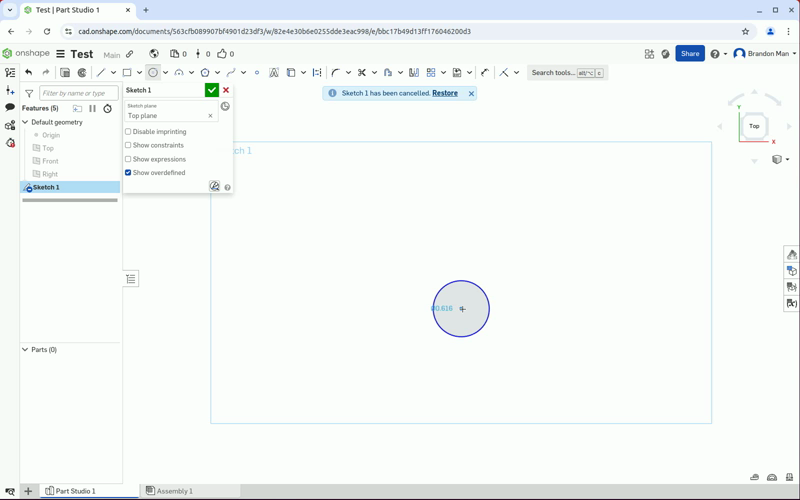
scroll(6)
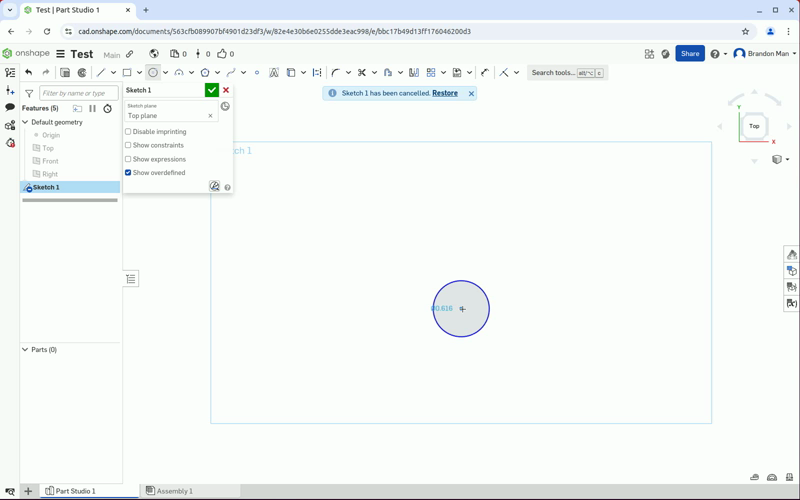
scroll(6)
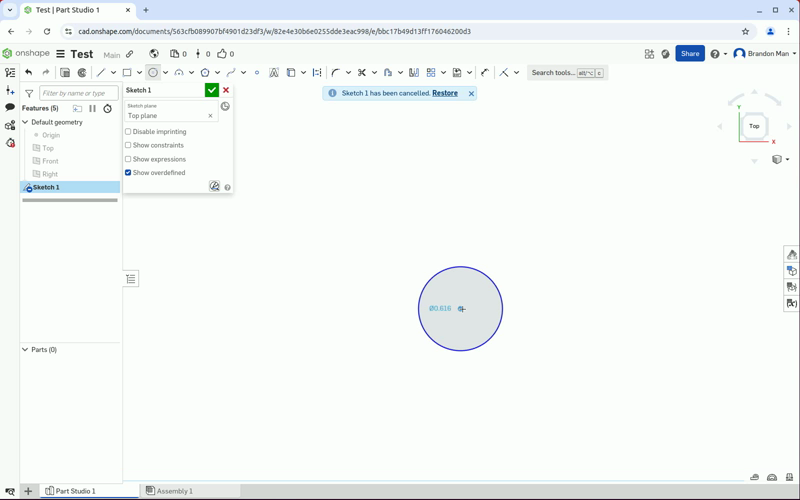
scroll(6)
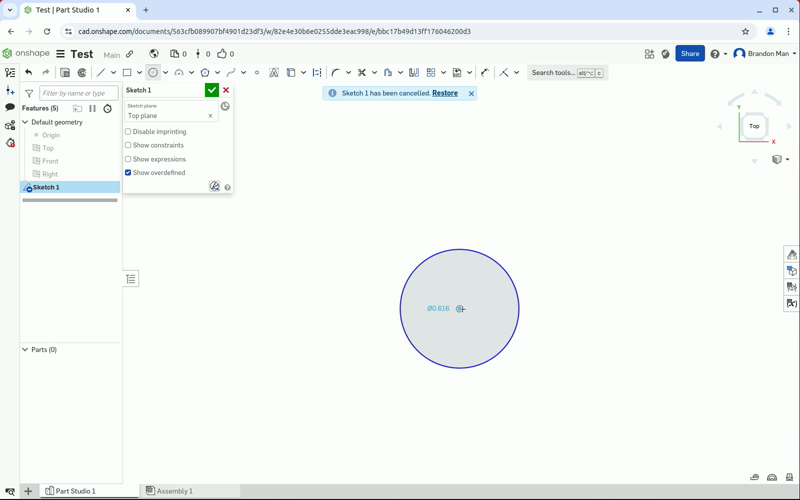
scroll(6)
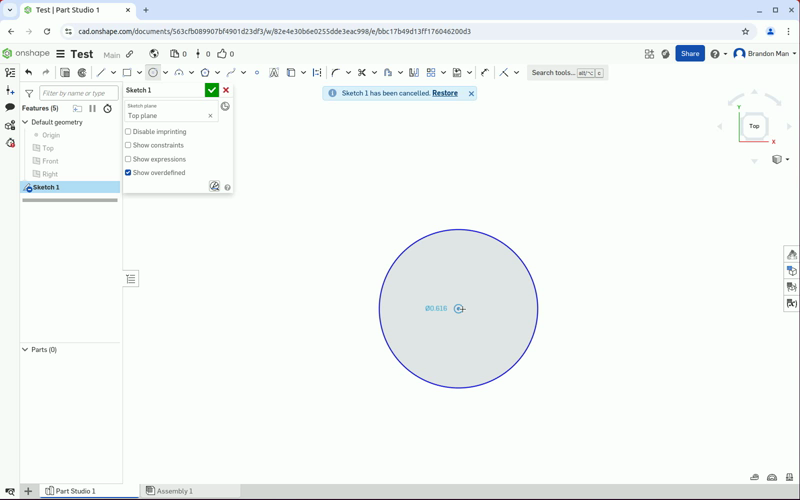
scroll(6)
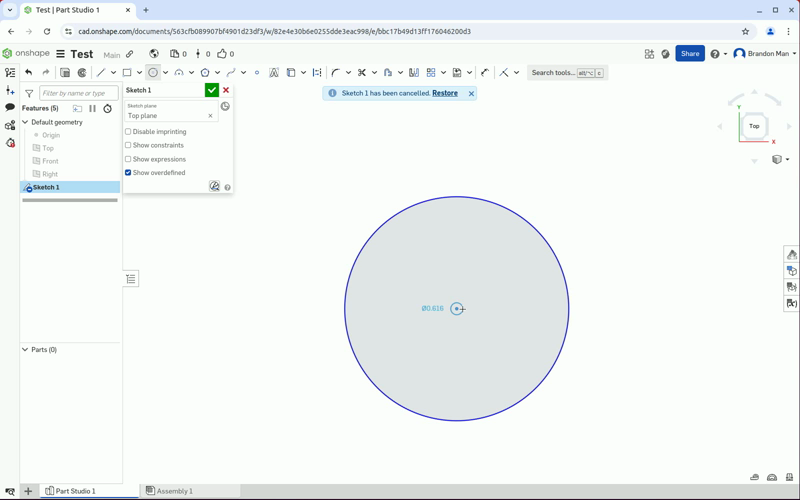
scroll(6)
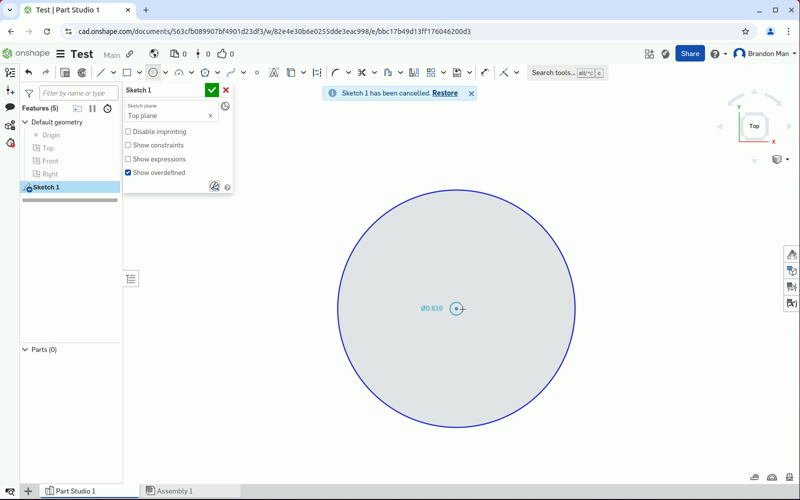
scroll(6)
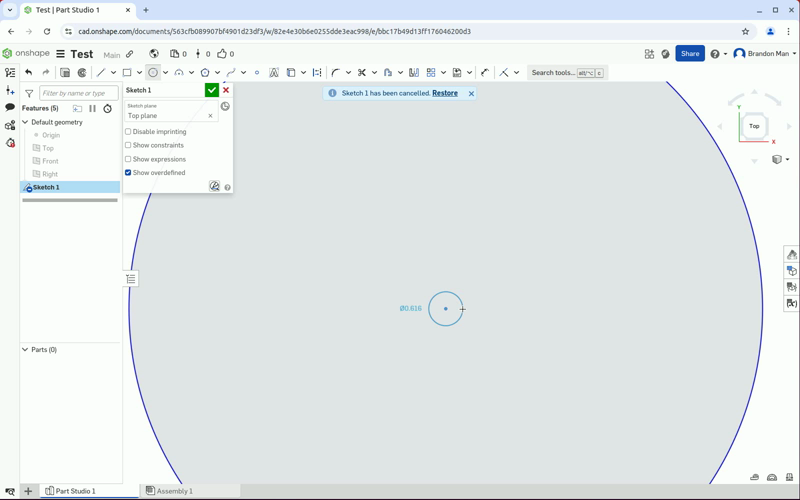
click(462, 308)
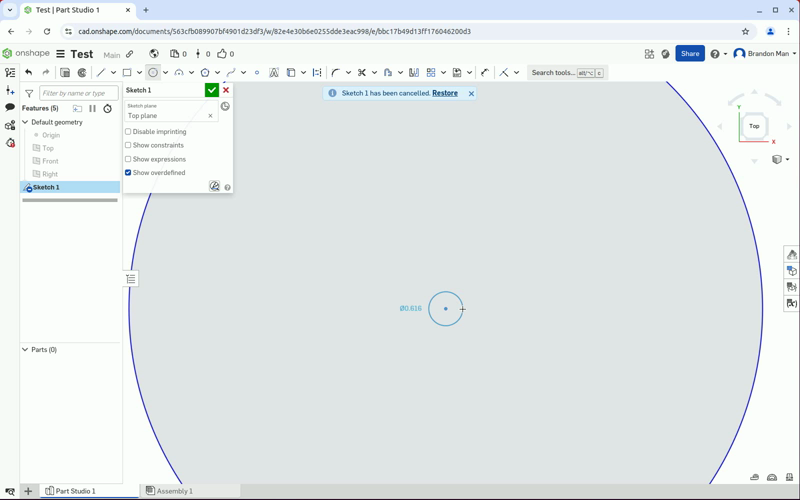
scroll(-6)
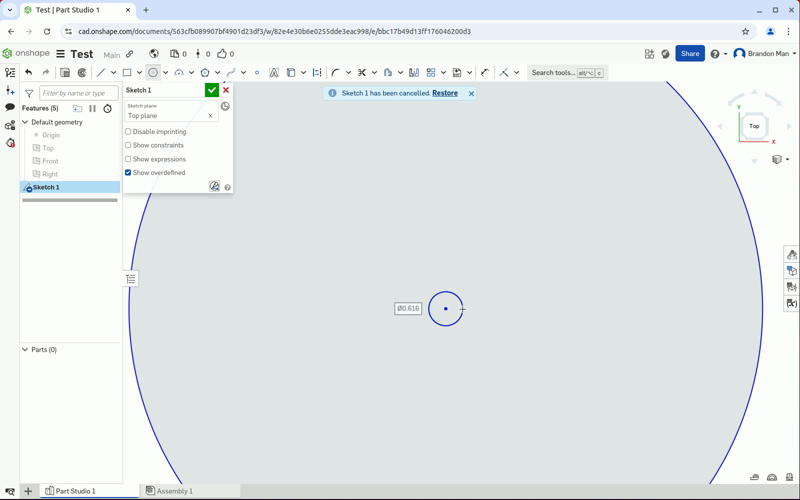
scroll(-6)
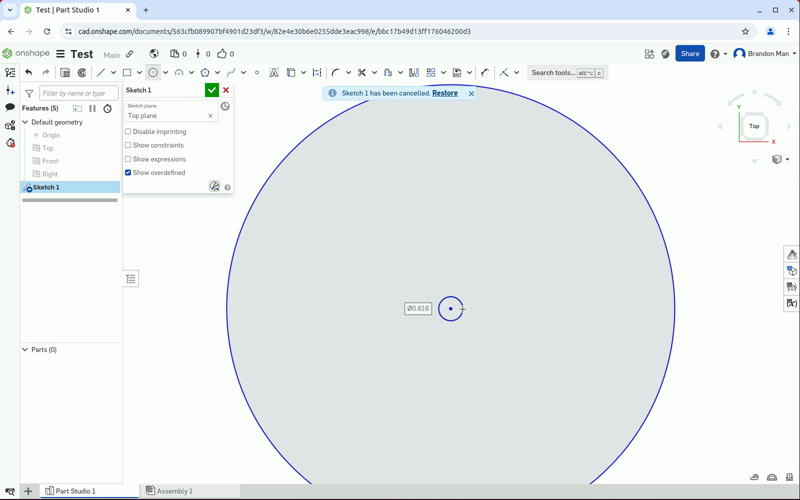
scroll(-6)
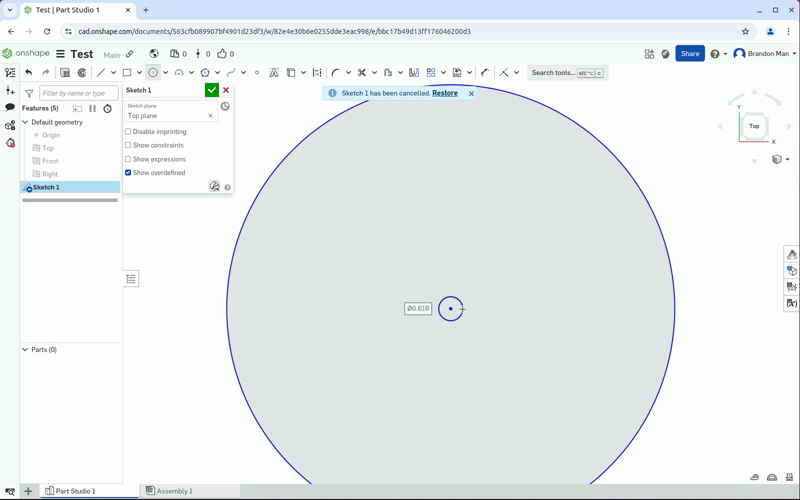
scroll(-6)
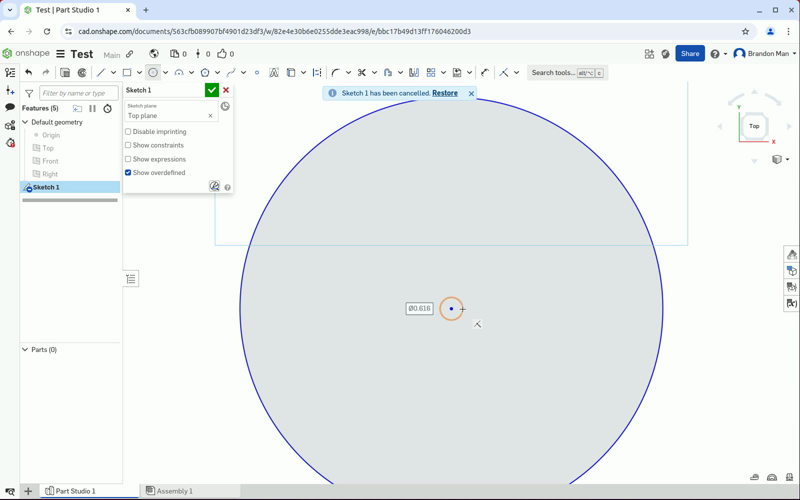
scroll(-6)
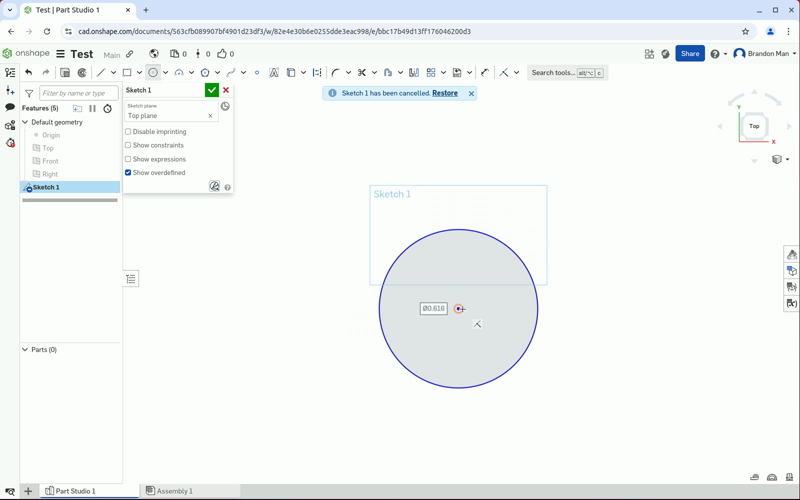
scroll(-6)
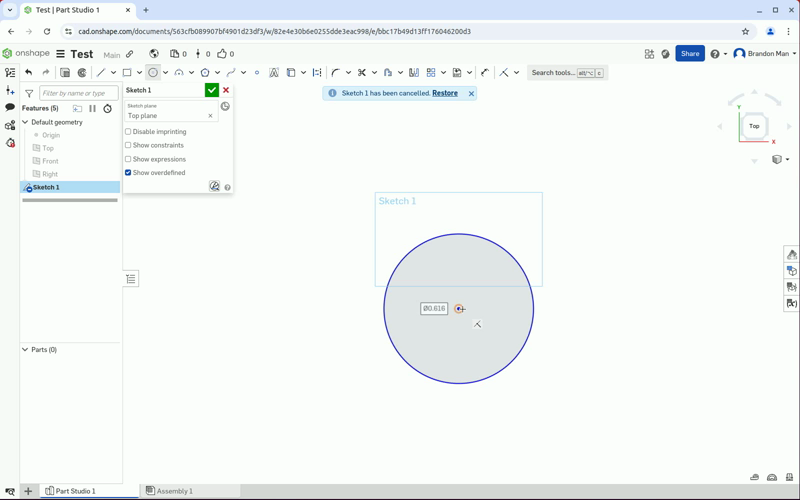
scroll(-6)
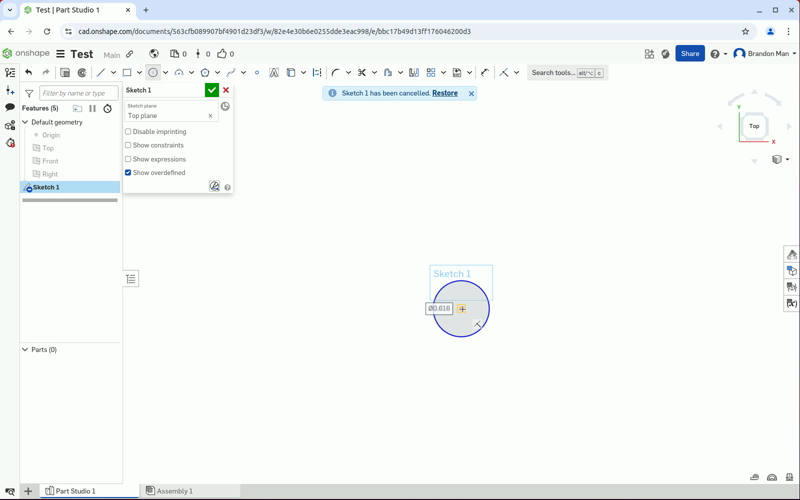
key(esc)
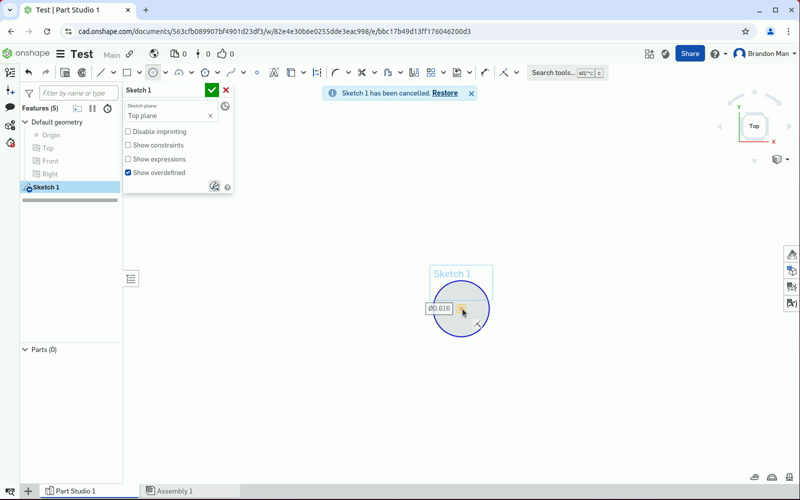
mouse_move(452, 297)
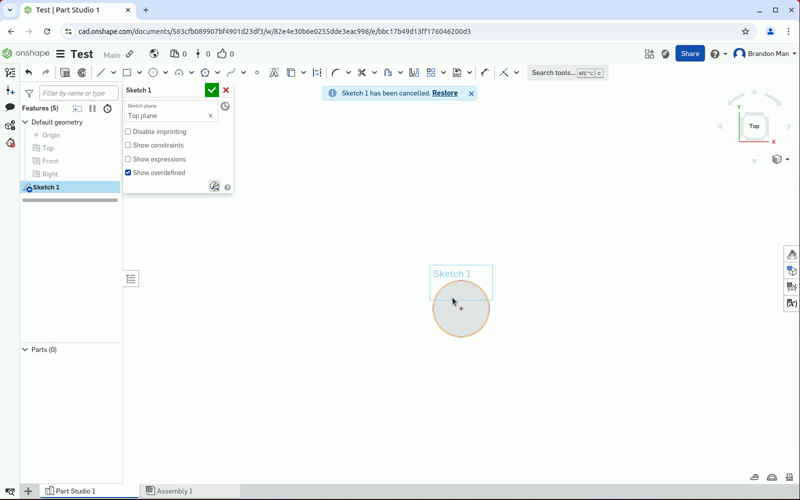
click(452, 297)
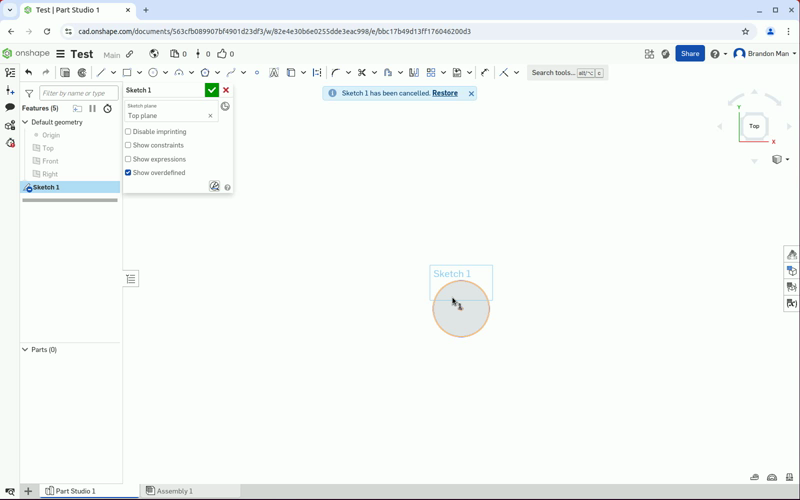
mouse_move(73, 352)
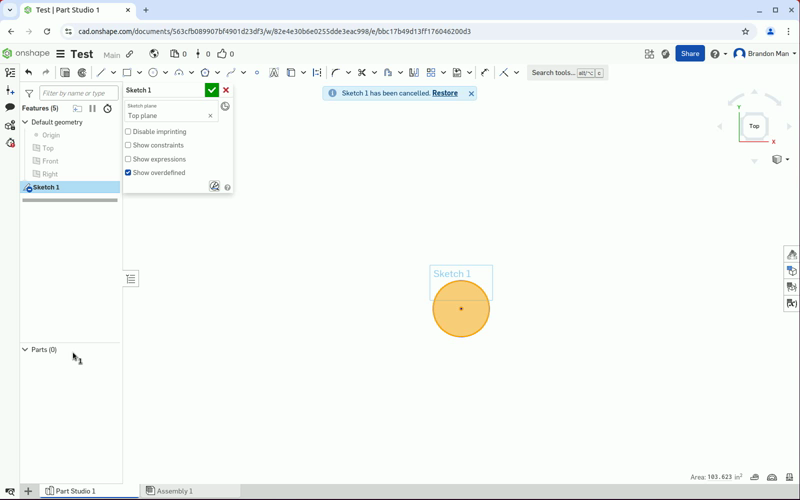
key(shift+y)
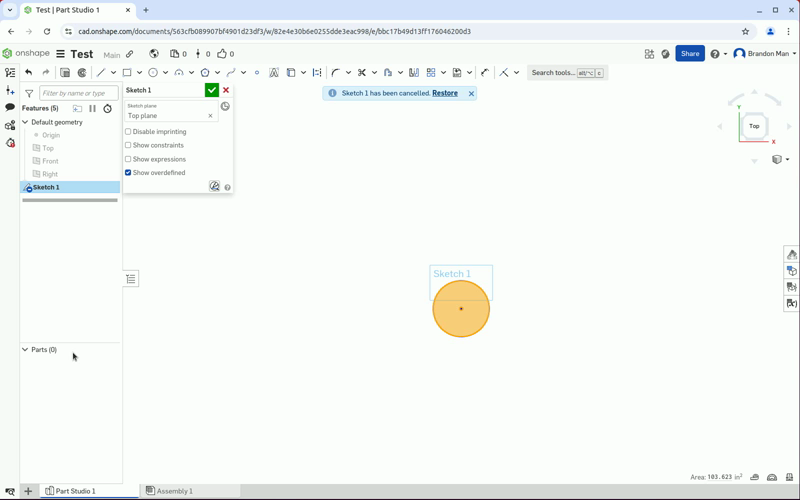
key(shift+e)
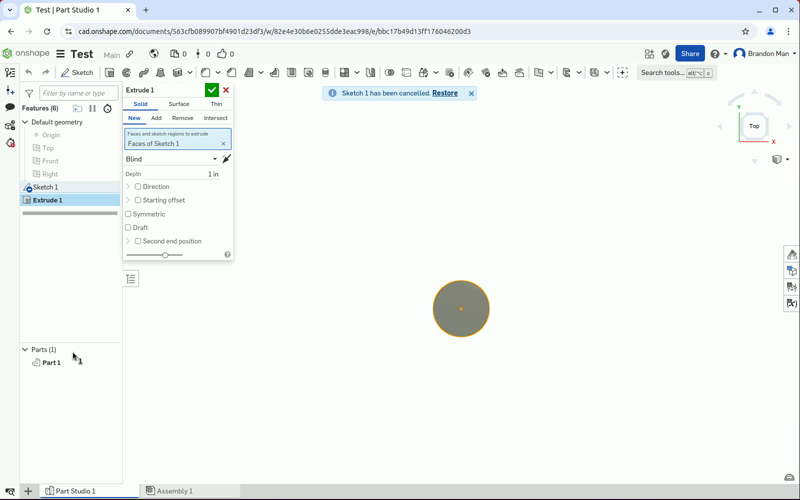
mouse_move(143, 106)
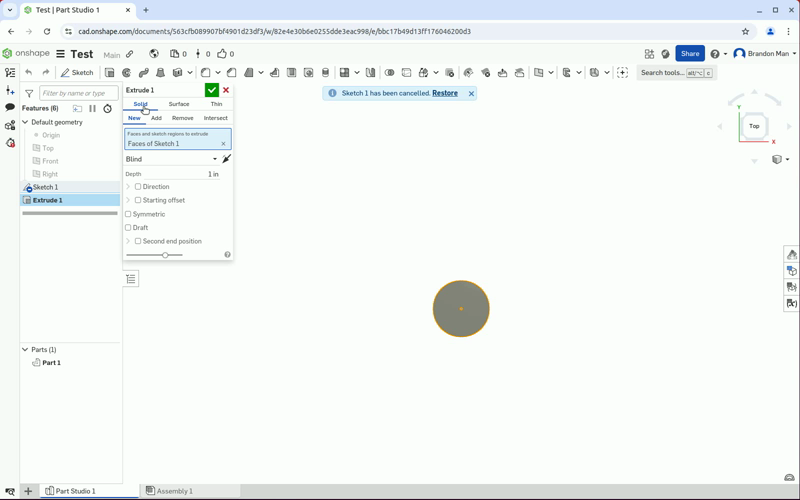
click(143, 106)
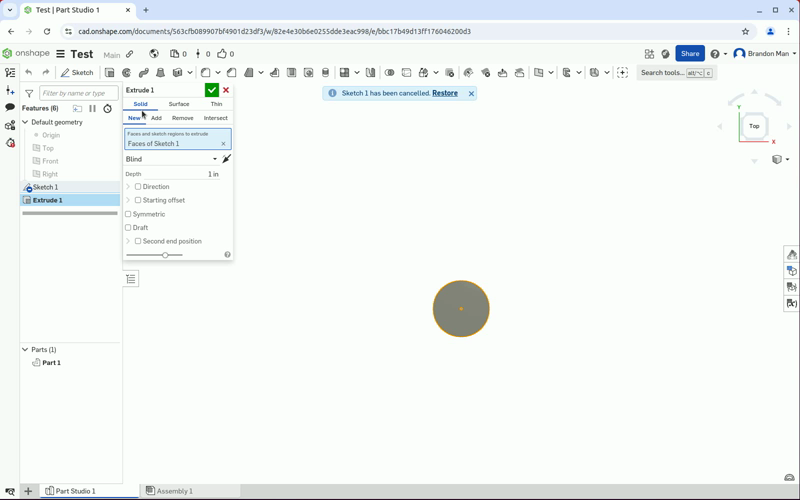
mouse_move(137, 120)
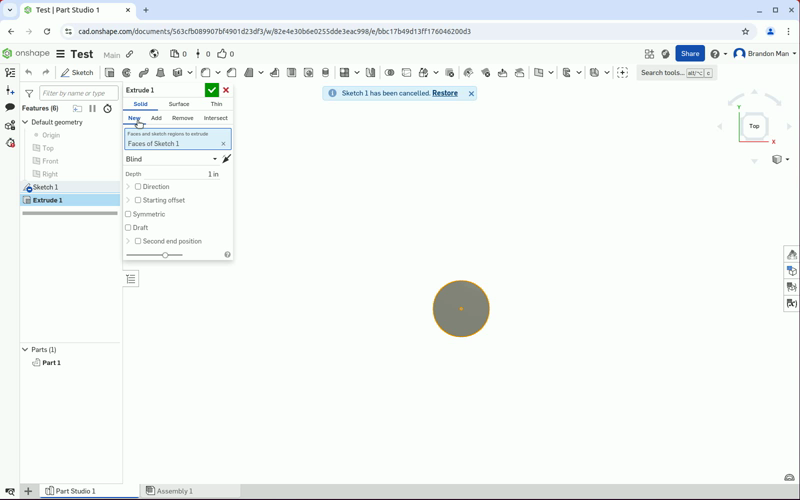
click(137, 120)
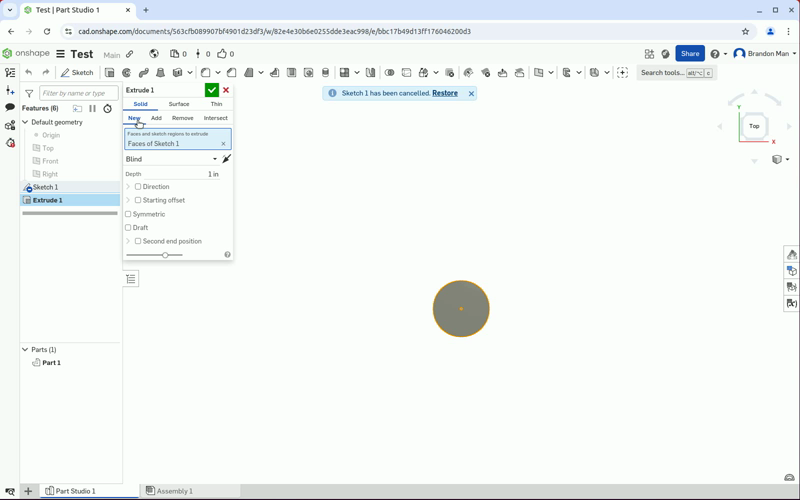
key(tab, 4)
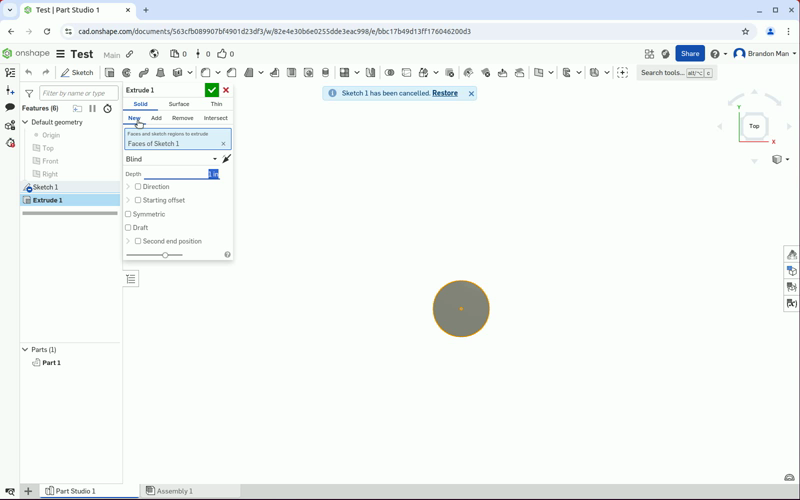
text(0.241)
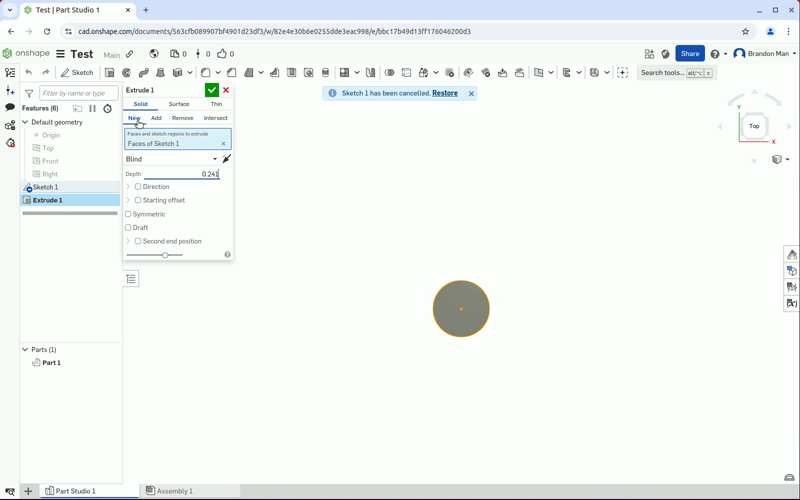
key(enter)
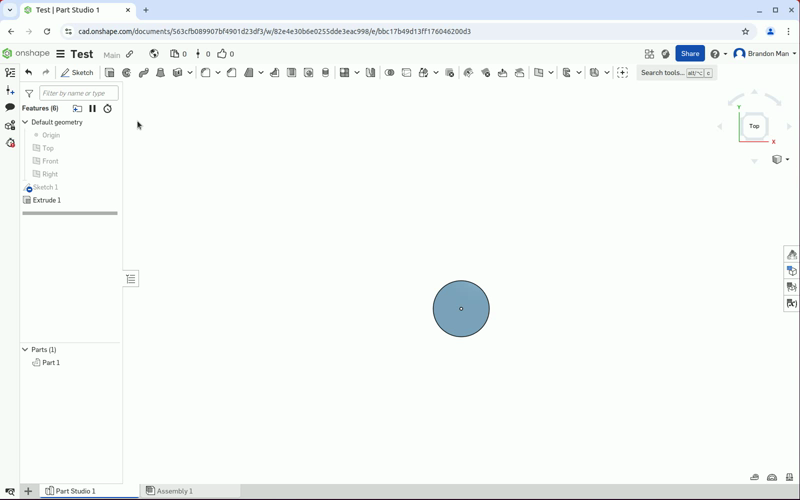
key(shift+h)
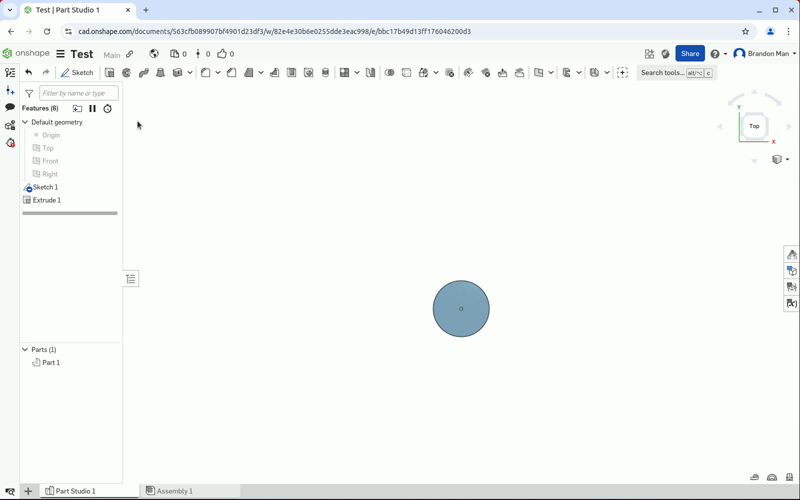
key(shift+h)
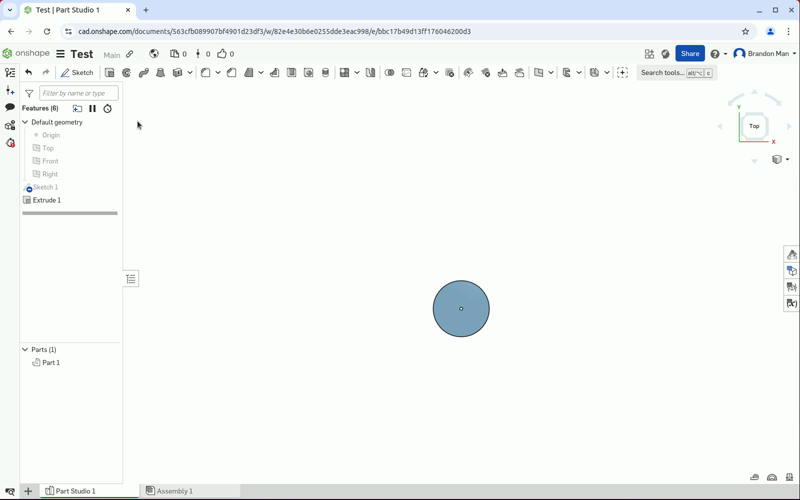
mouse_move(73, 189)
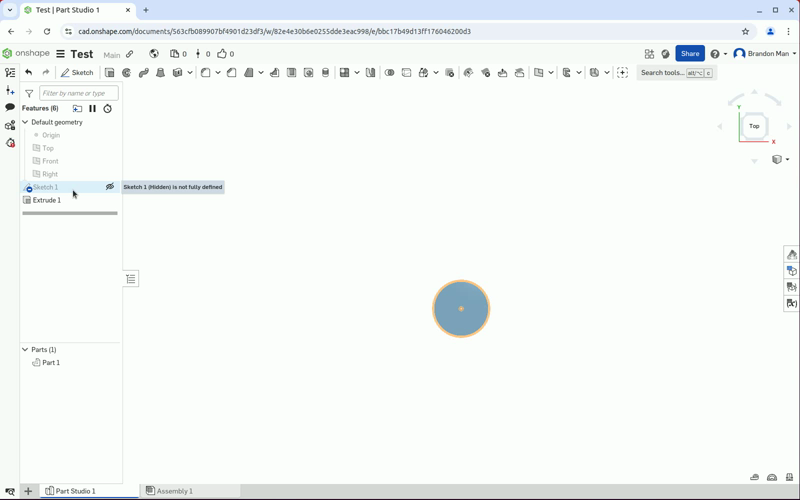
click(73, 189)
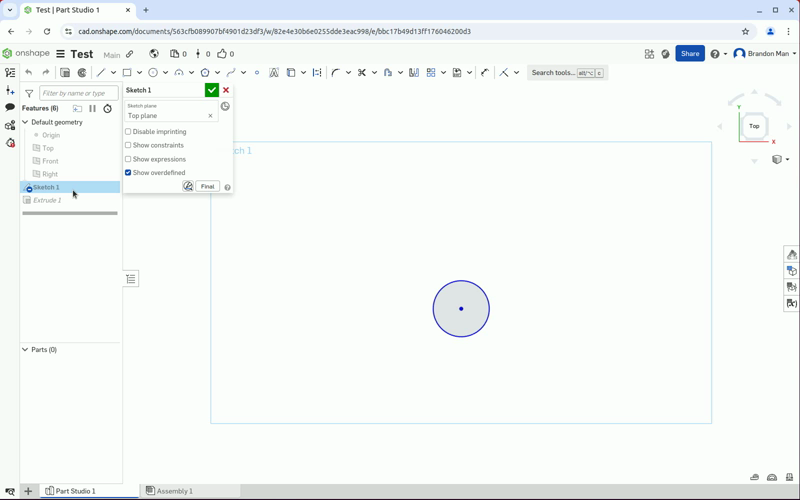
mouse_move(229, 92)
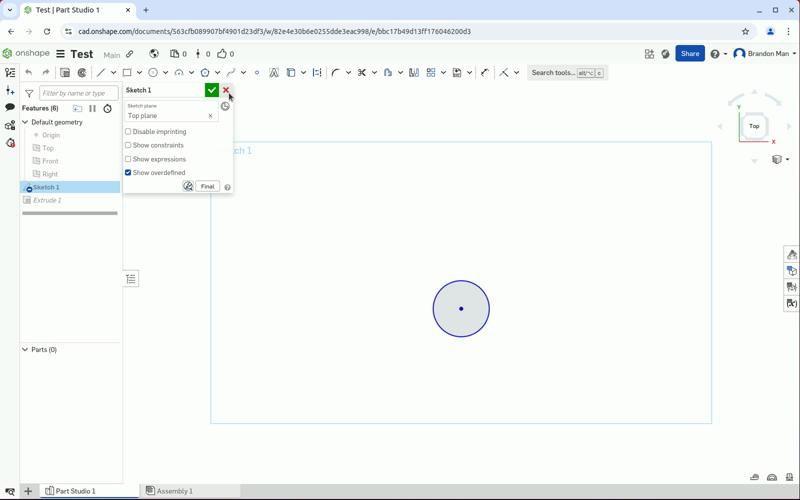
click(229, 92)
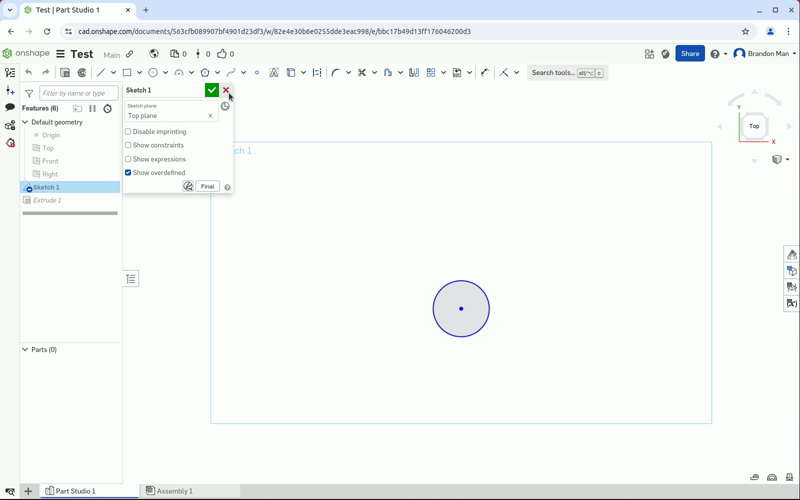
key(shift+s)
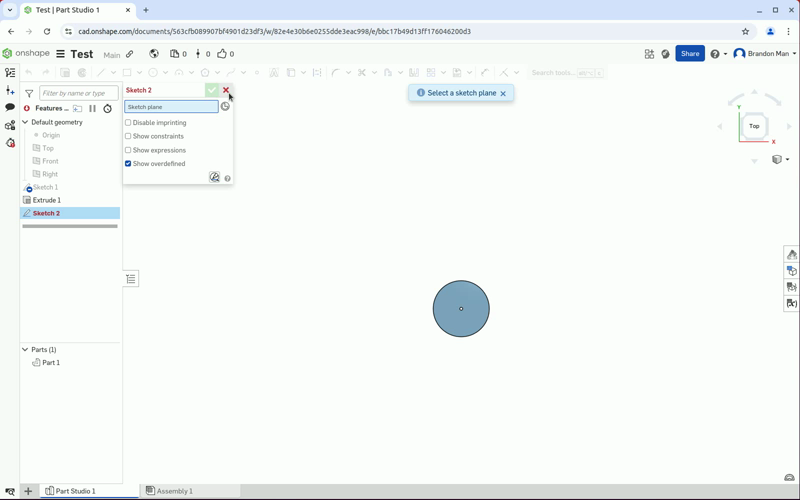
mouse_move(73, 150)
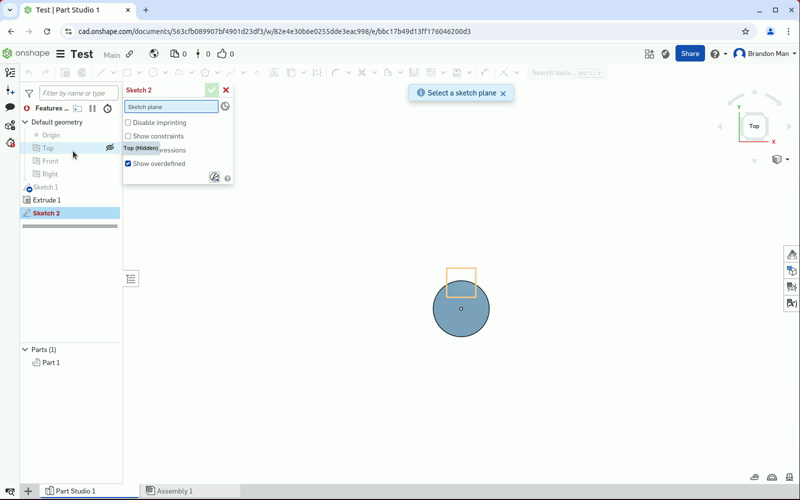
click(73, 150)
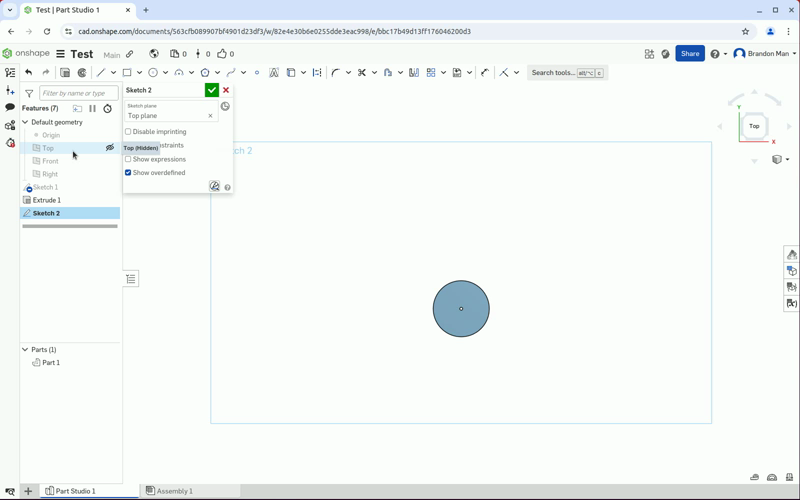
mouse_move(73, 352)
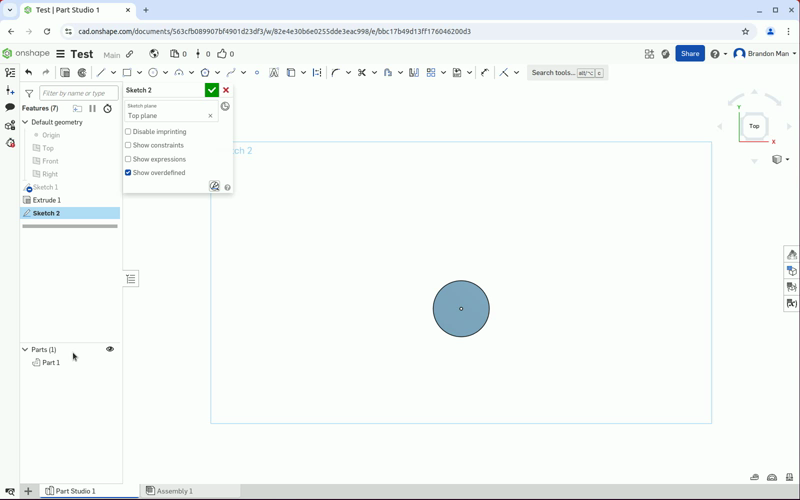
key(y)
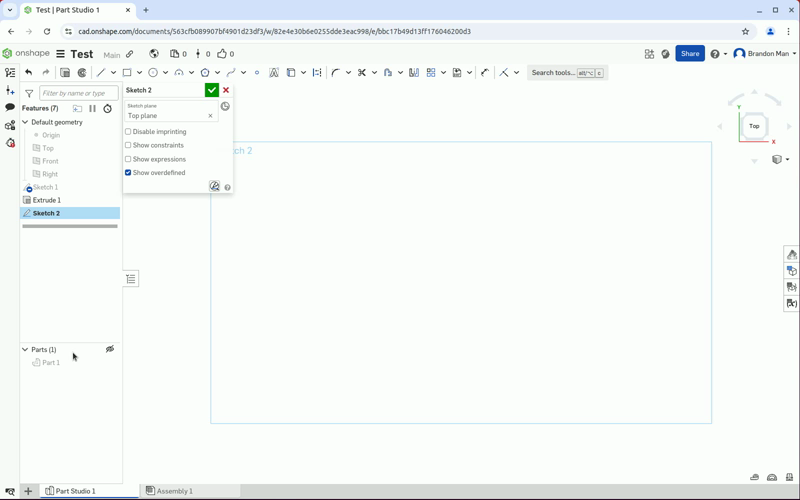
key(c)
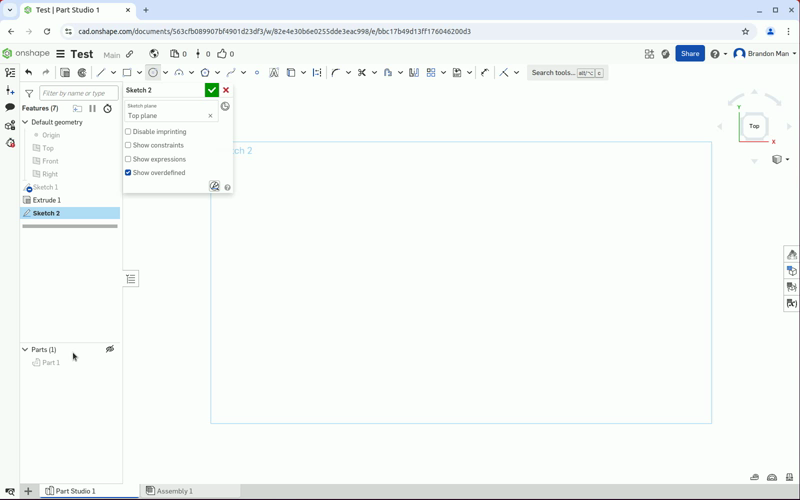
key_down(shift)
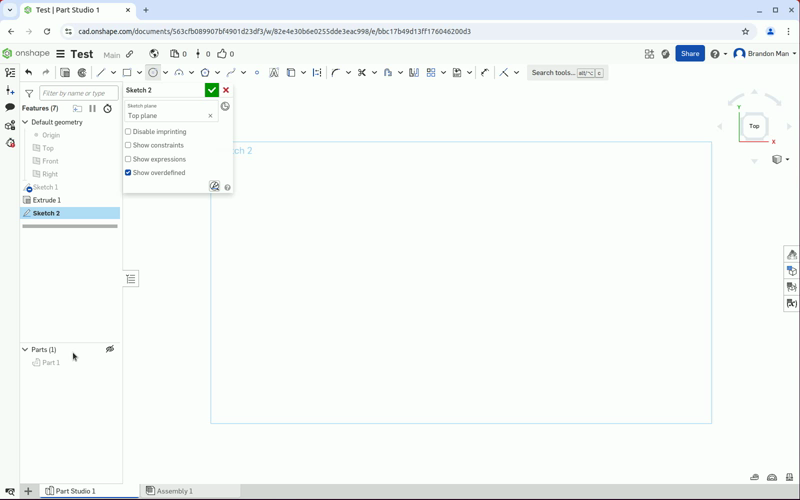
mouse_move(461, 308)
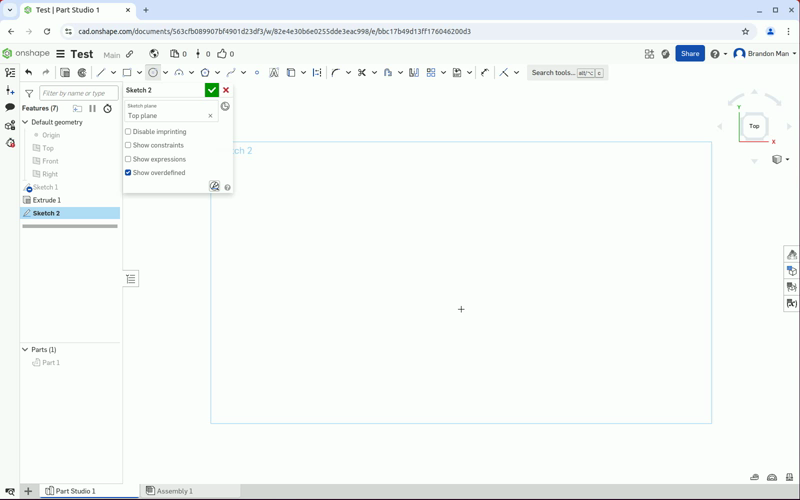
click(461, 308)
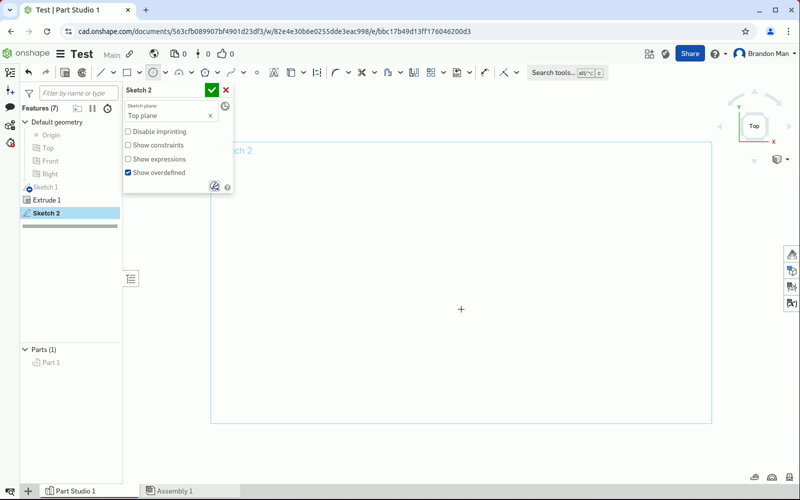
key_up(shift)
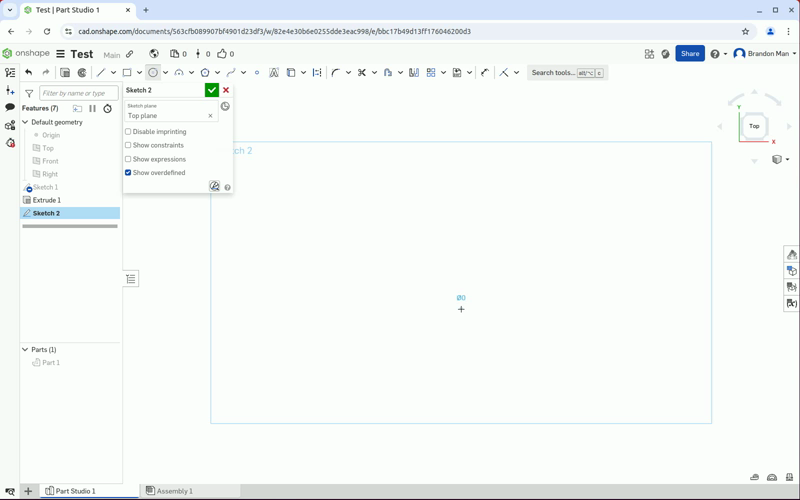
mouse_move(489, 308)
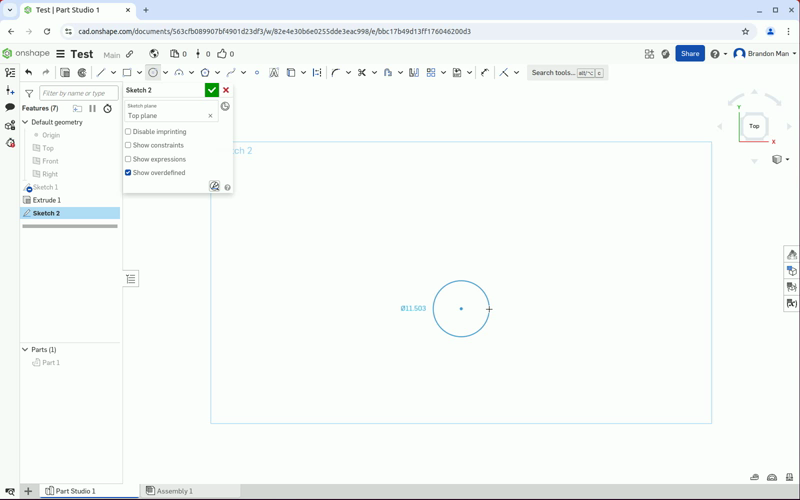
click(489, 308)
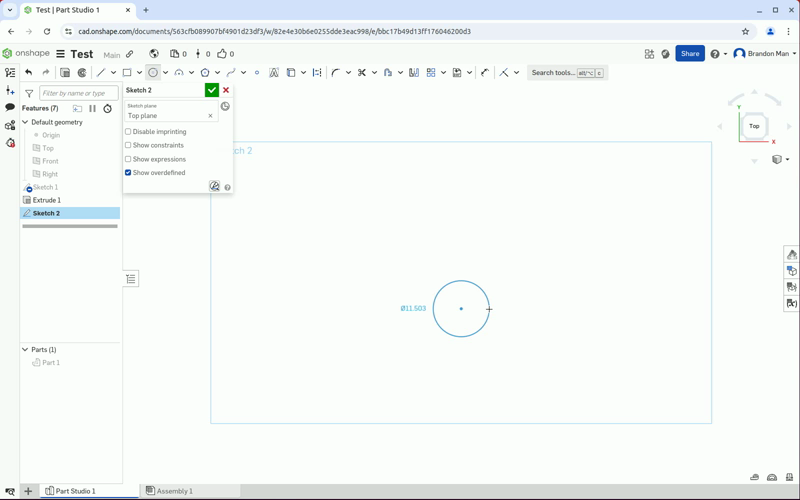
key(esc)
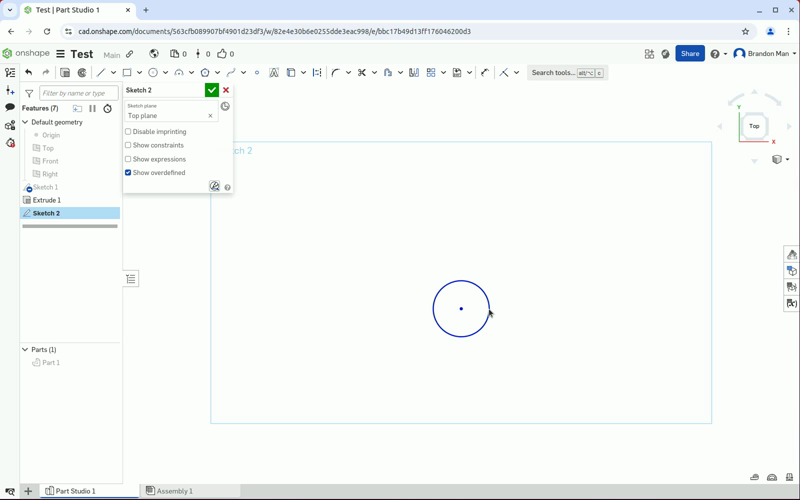
key(c)
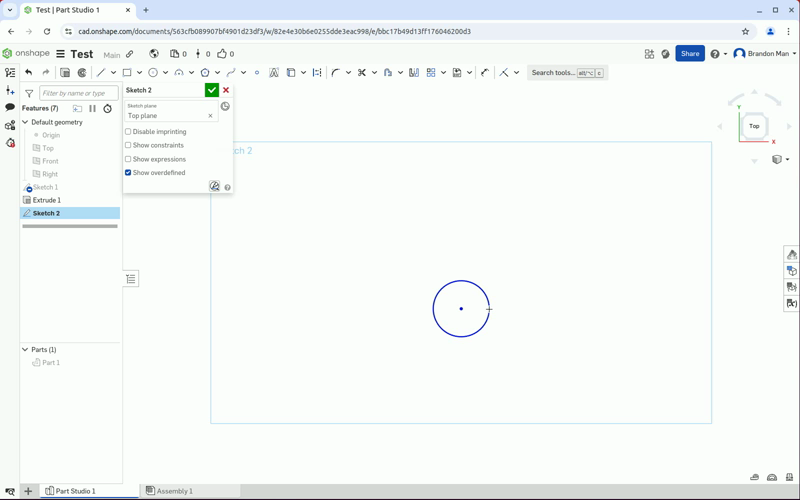
key_down(shift)
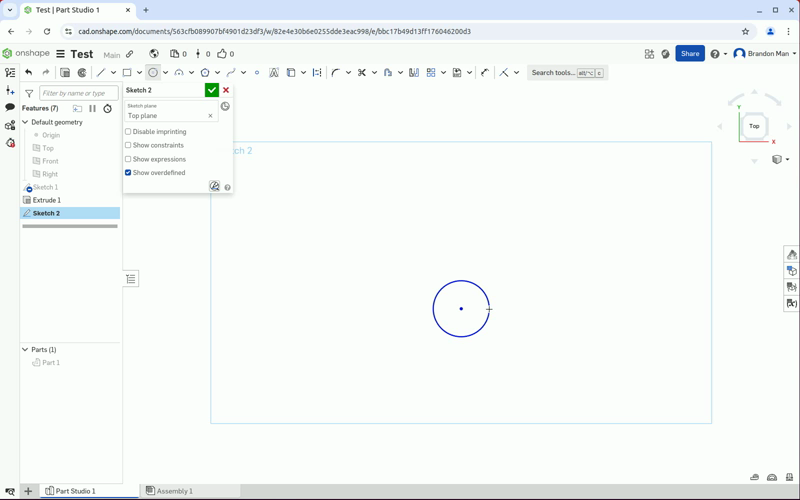
mouse_move(461, 308)
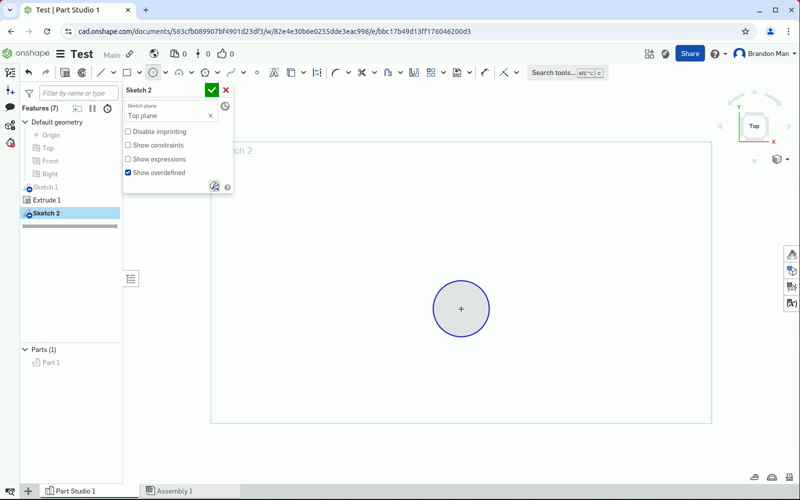
click(461, 308)
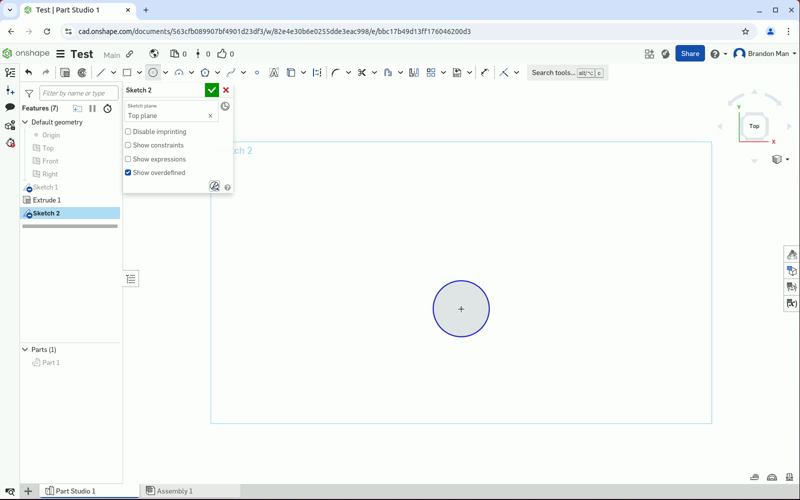
key_up(shift)
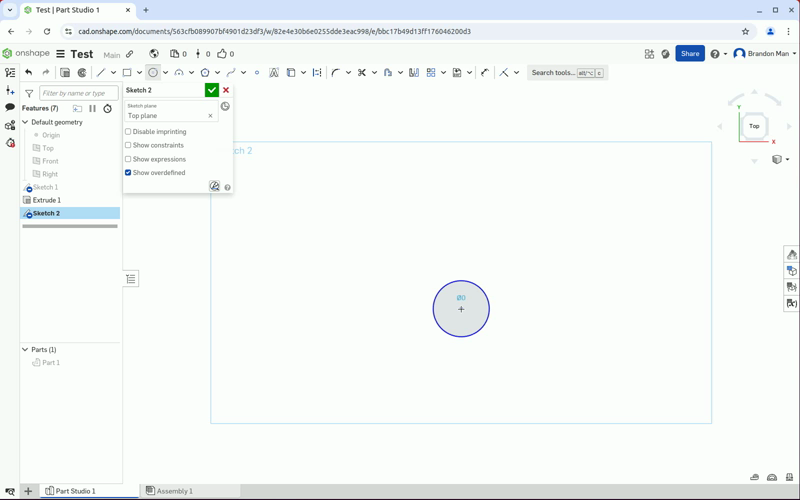
mouse_move(462, 308)
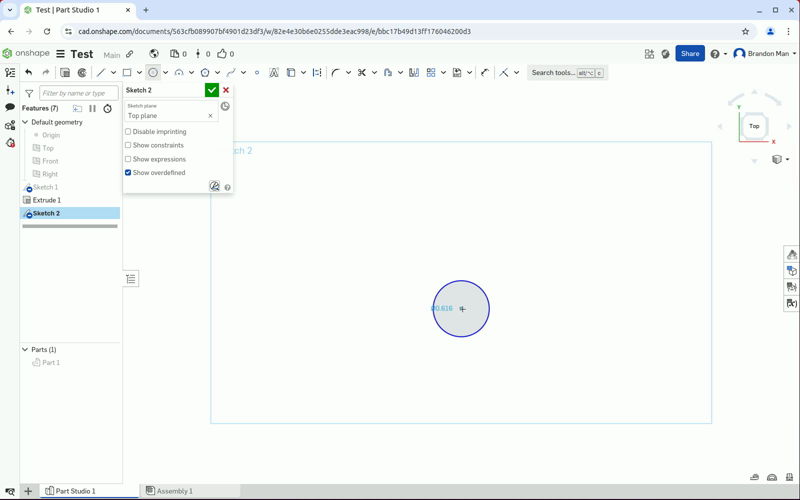
scroll(6)
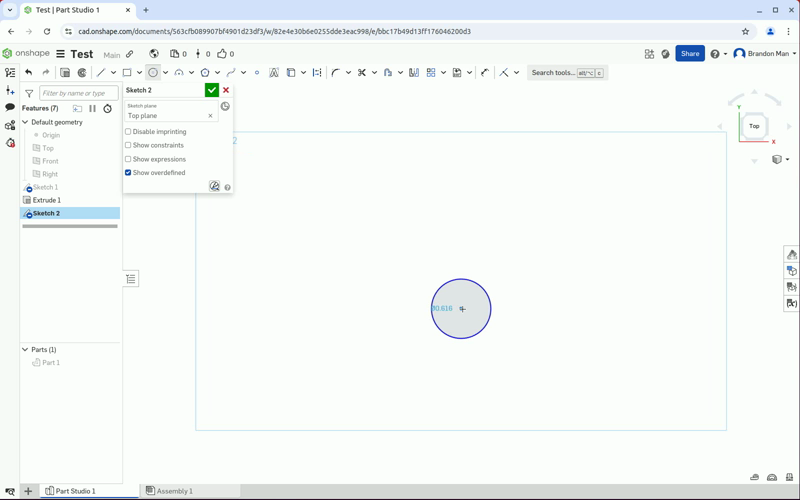
scroll(6)
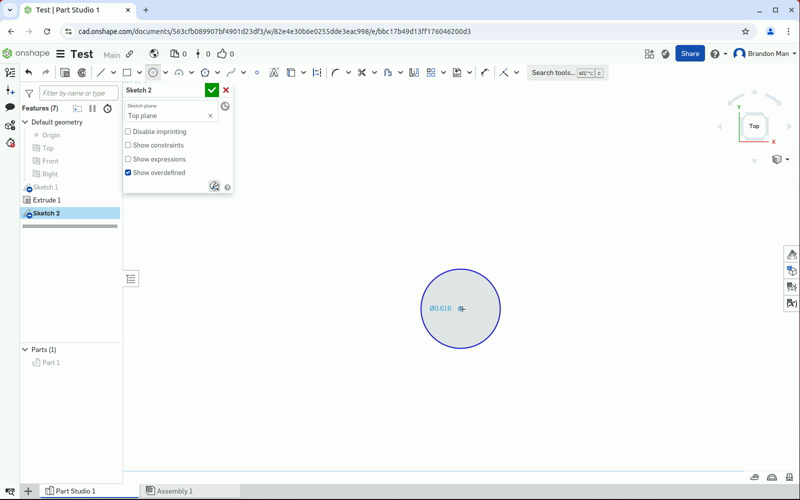
scroll(6)
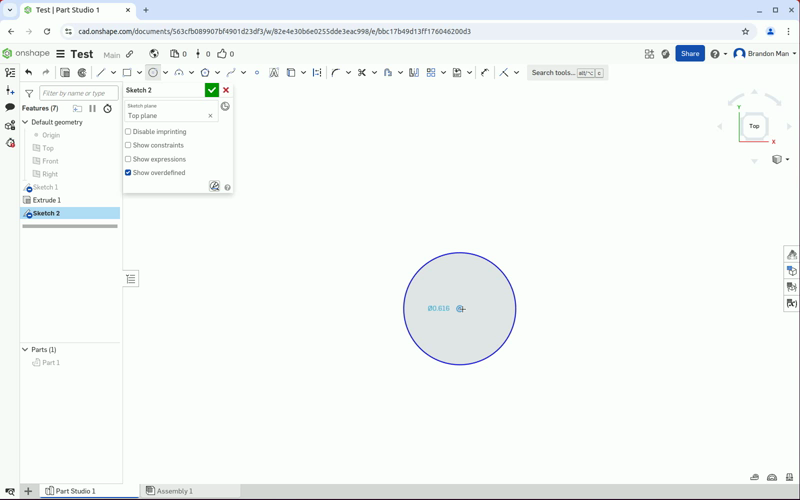
scroll(6)
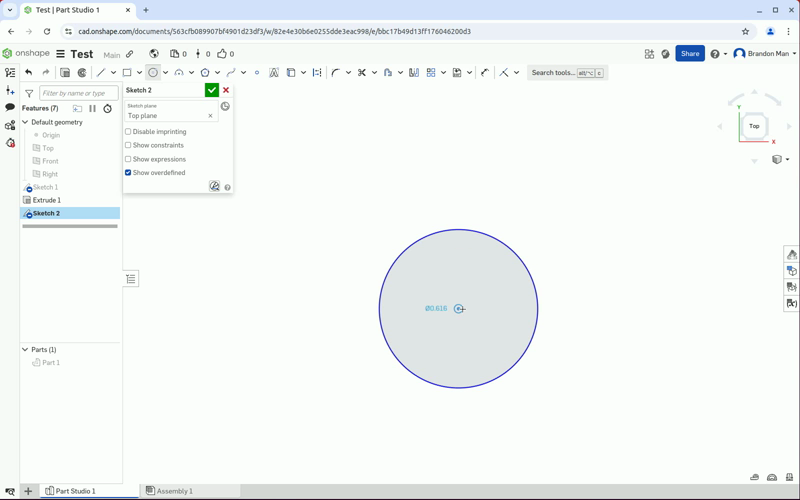
scroll(6)
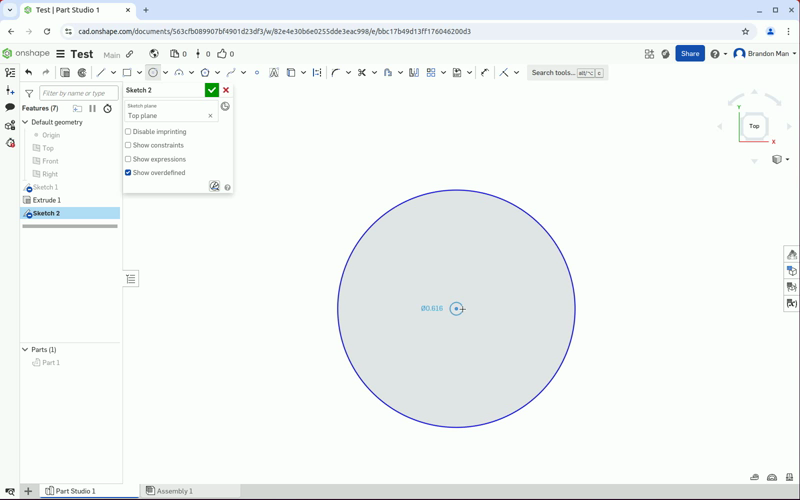
scroll(6)
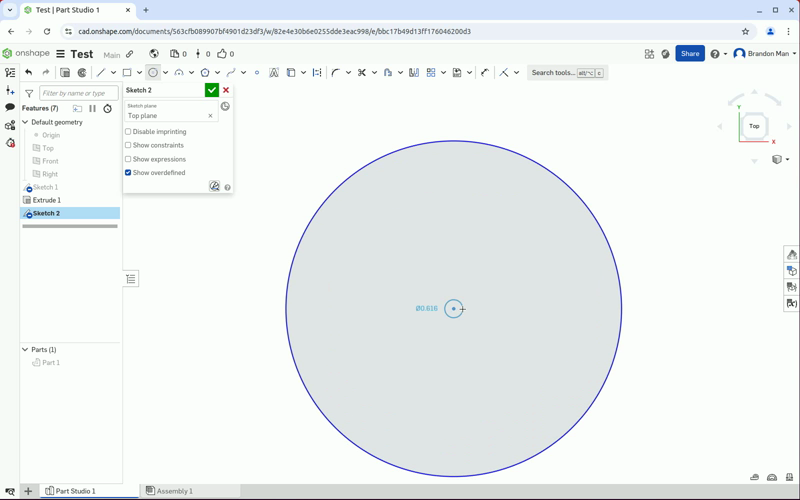
scroll(6)
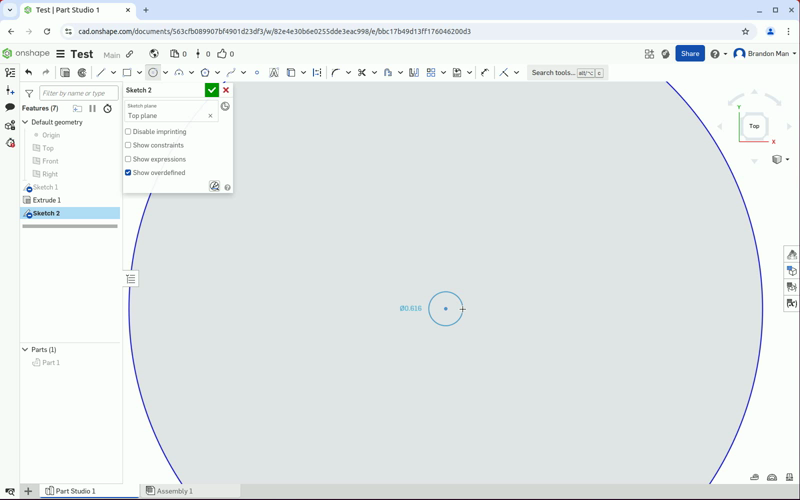
click(462, 308)
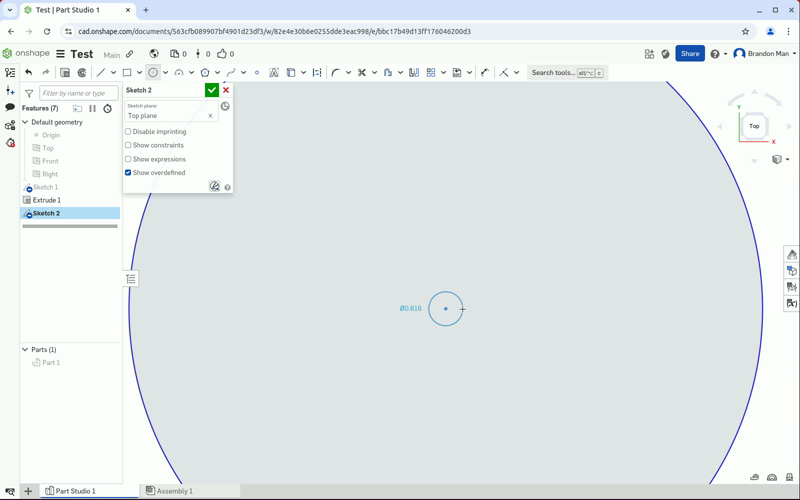
scroll(-6)
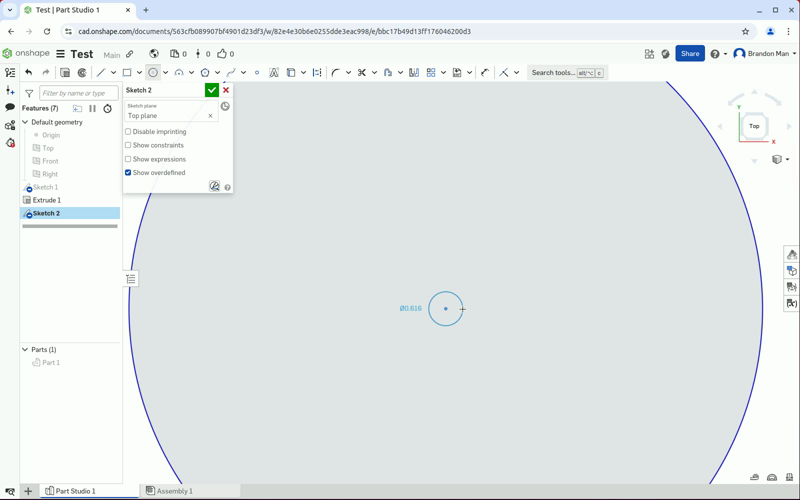
scroll(-6)
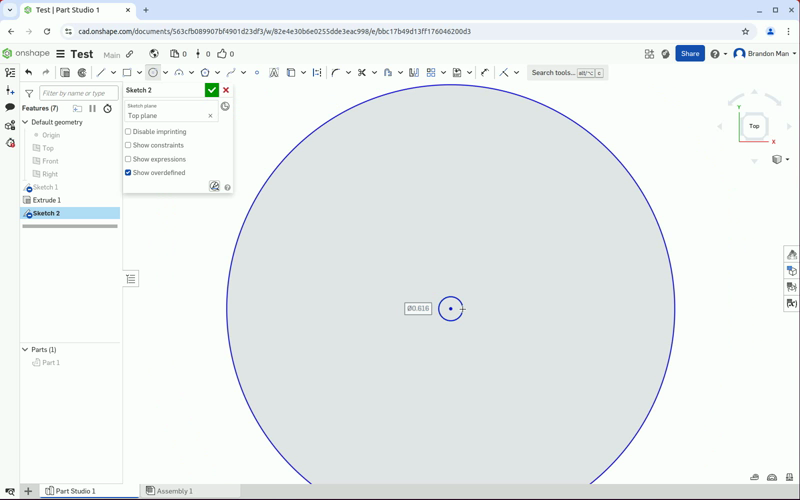
scroll(-6)
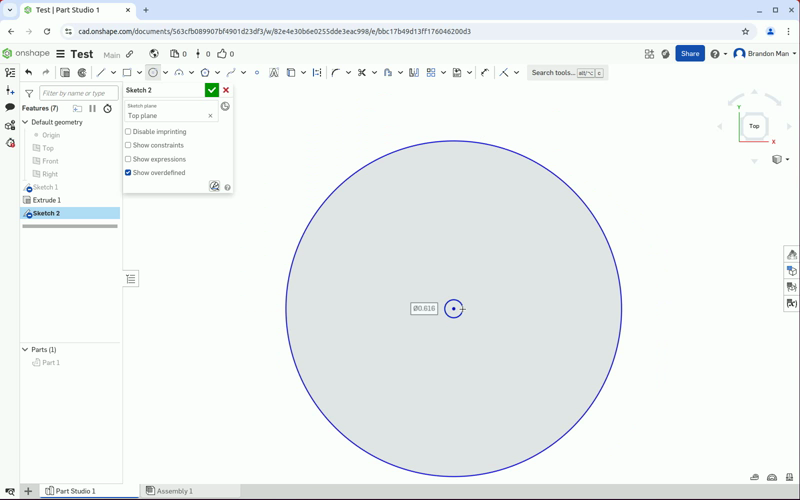
scroll(-6)
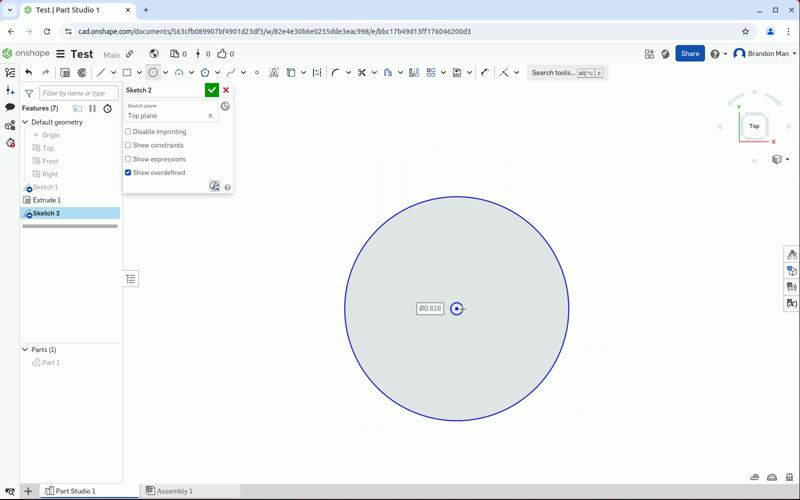
scroll(-6)
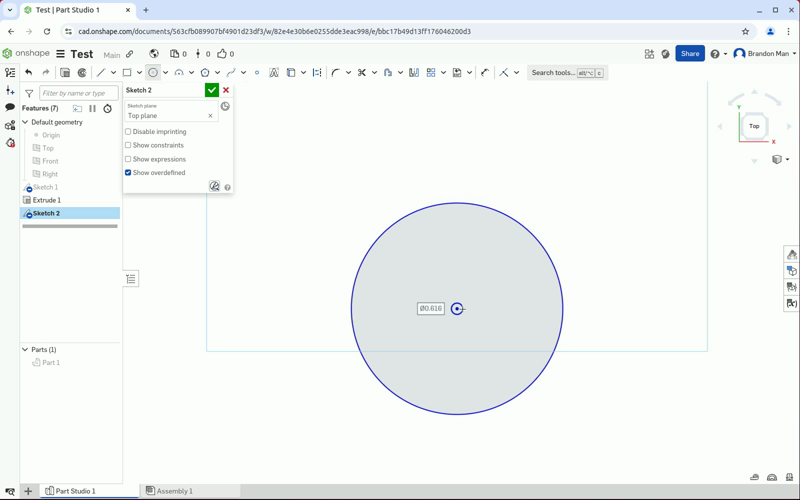
scroll(-6)
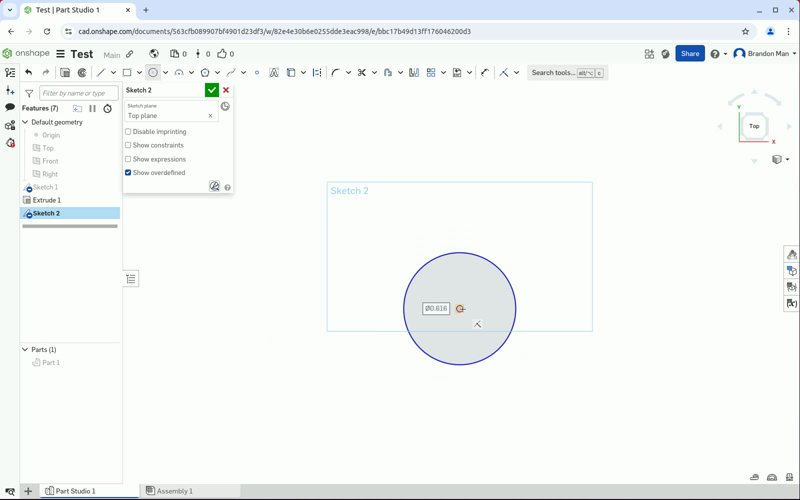
scroll(-6)
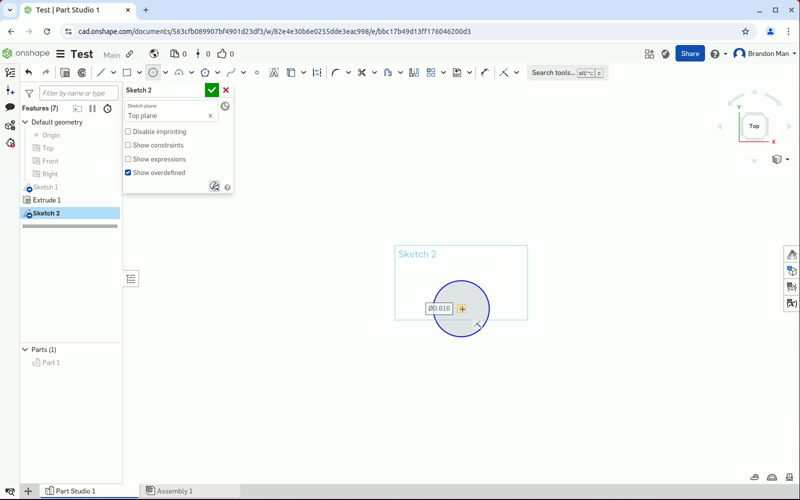
key(esc)
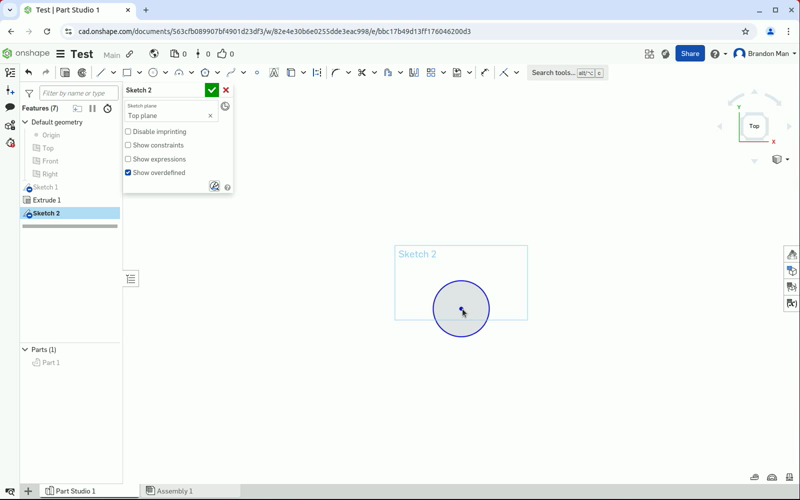
mouse_move(436, 307)
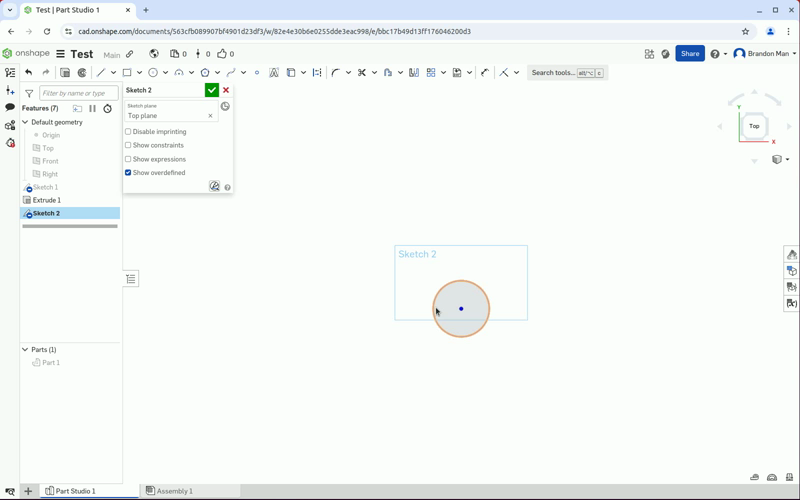
click(436, 307)
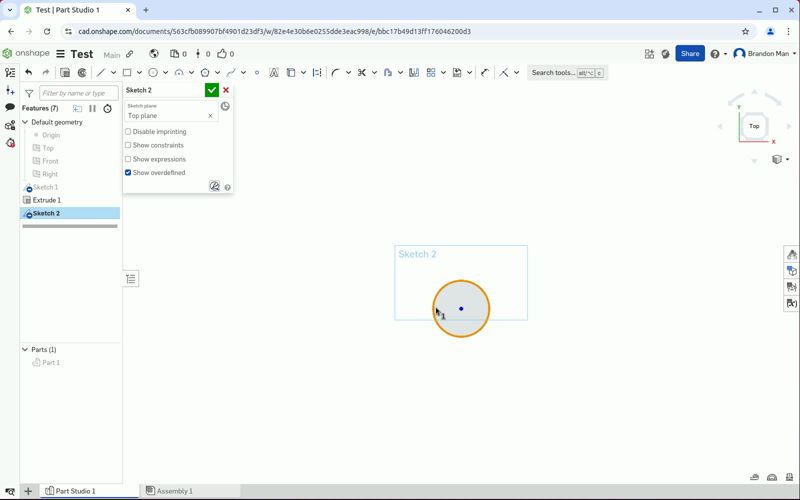
mouse_move(73, 352)
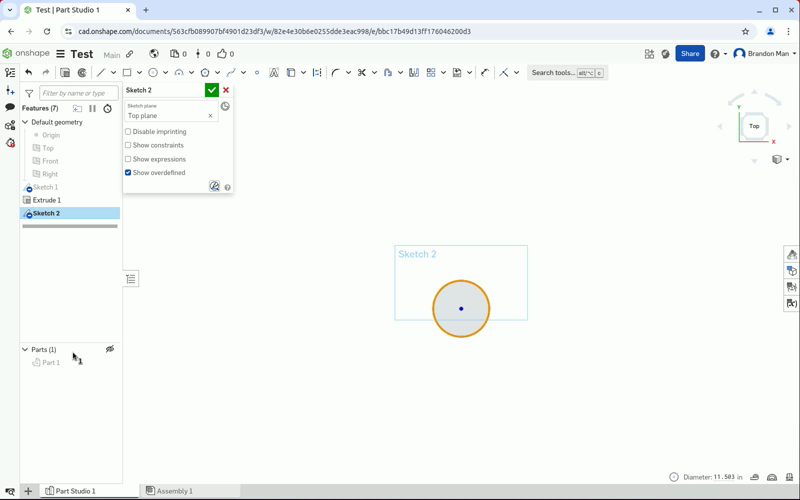
key(shift+y)
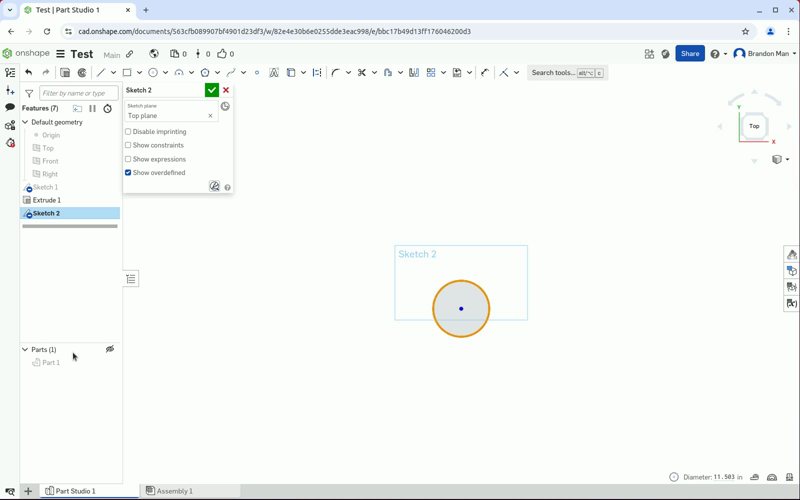
key(shift+e)
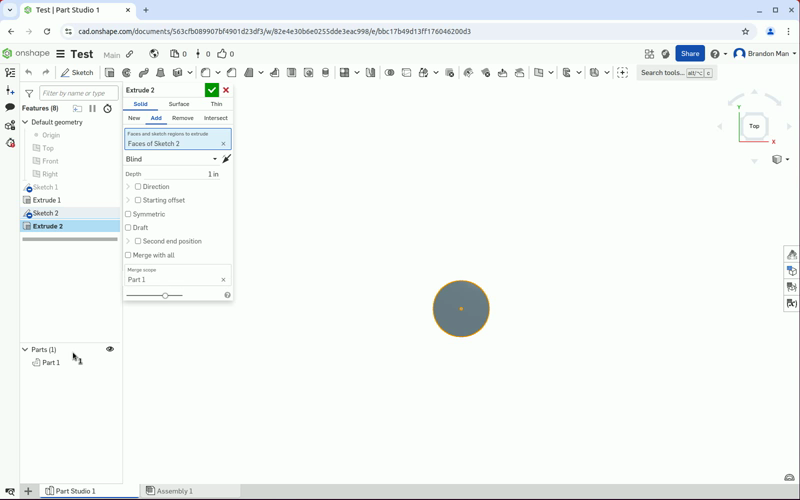
mouse_move(143, 106)
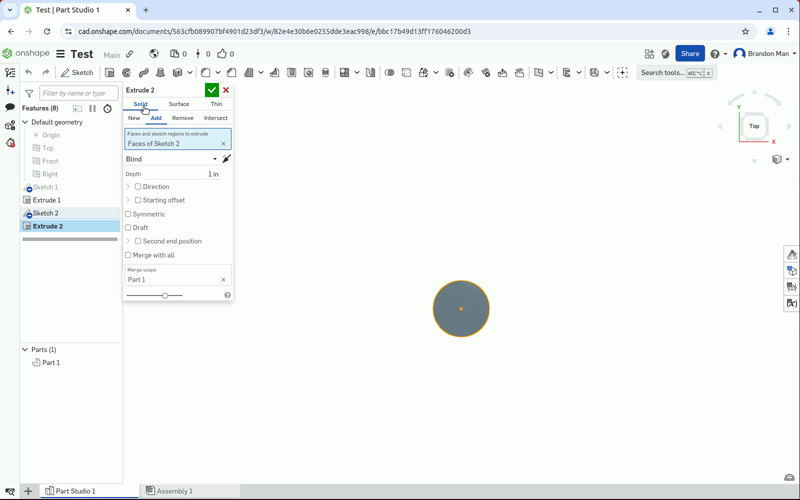
click(143, 106)
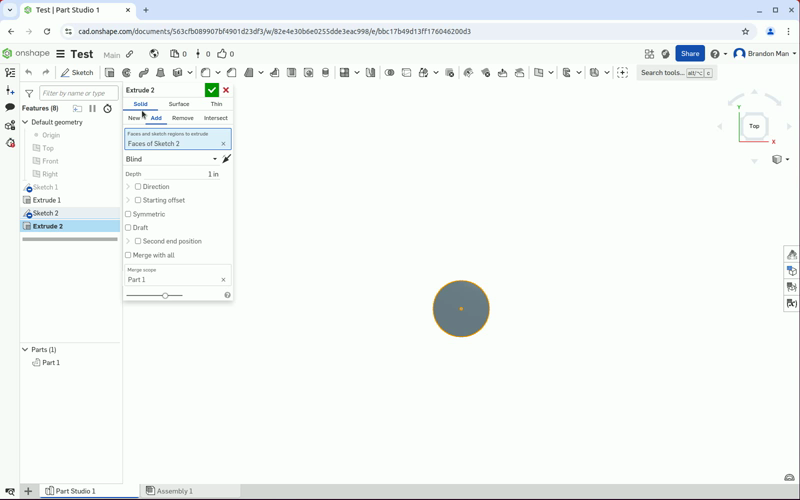
mouse_move(137, 120)
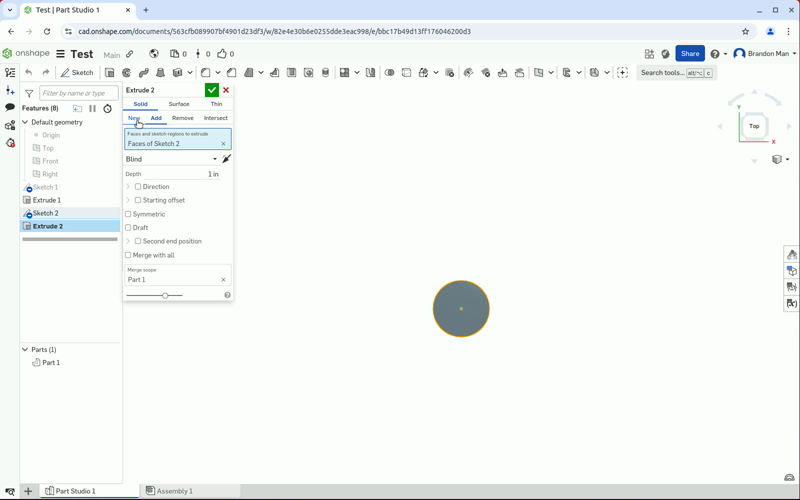
click(137, 120)
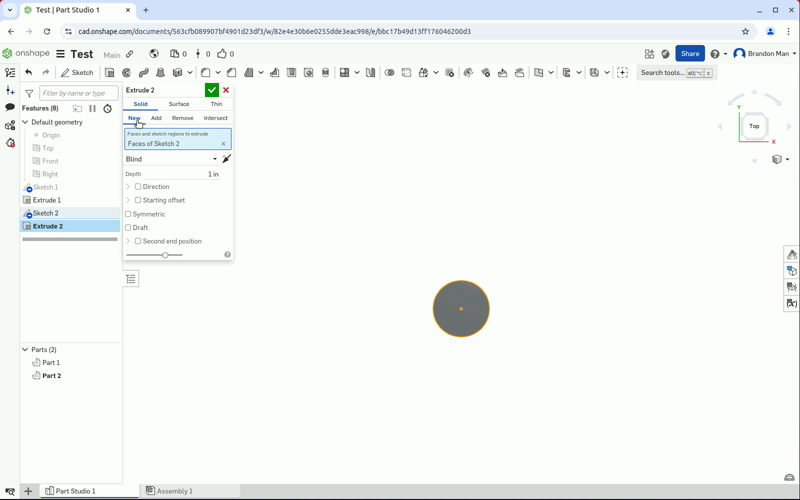
key(tab, 4)
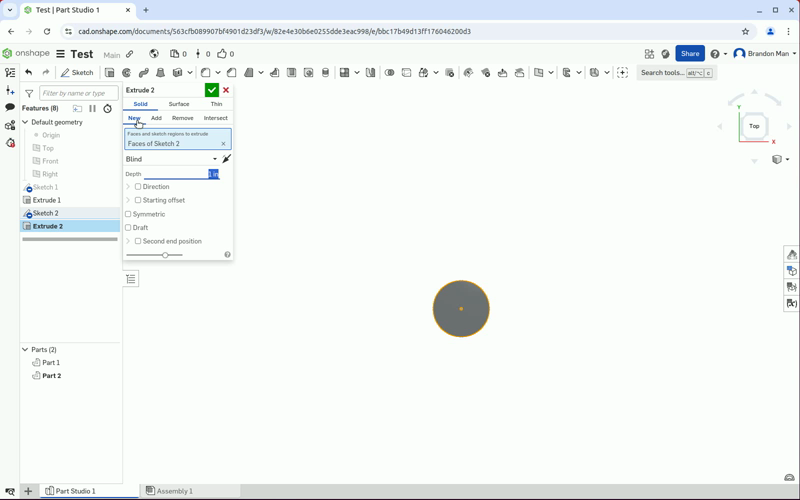
text(0.241)
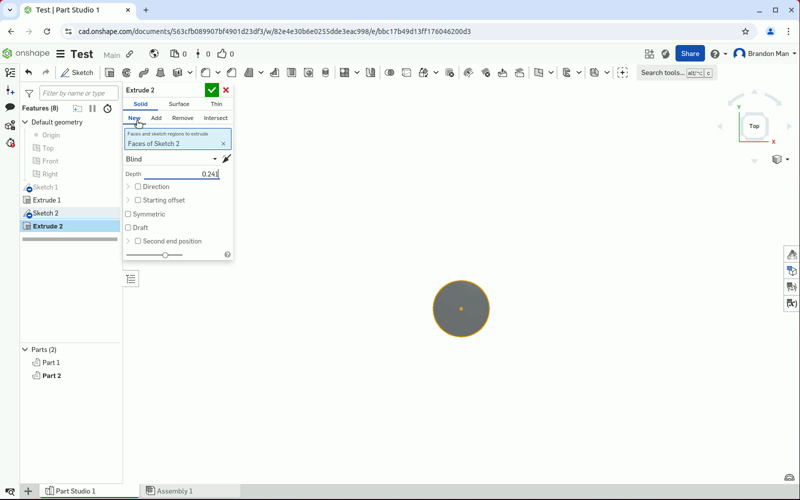
key(enter)
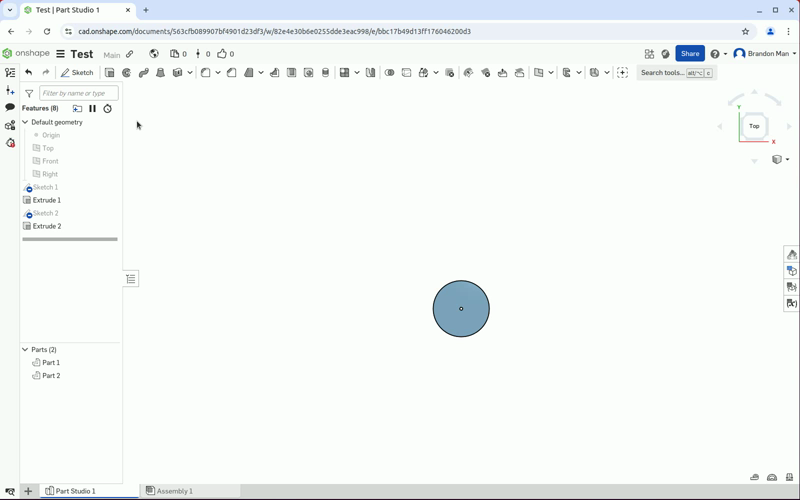
key(shift+h)
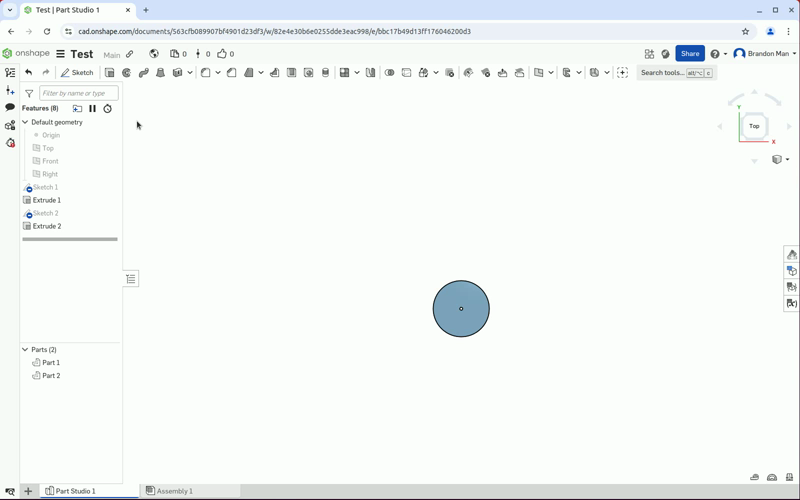
key(shift+h)
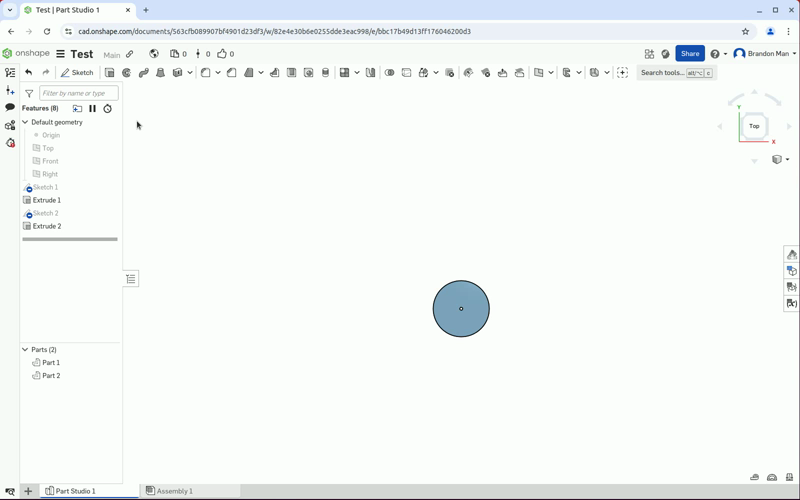
mouse_move(73, 189)
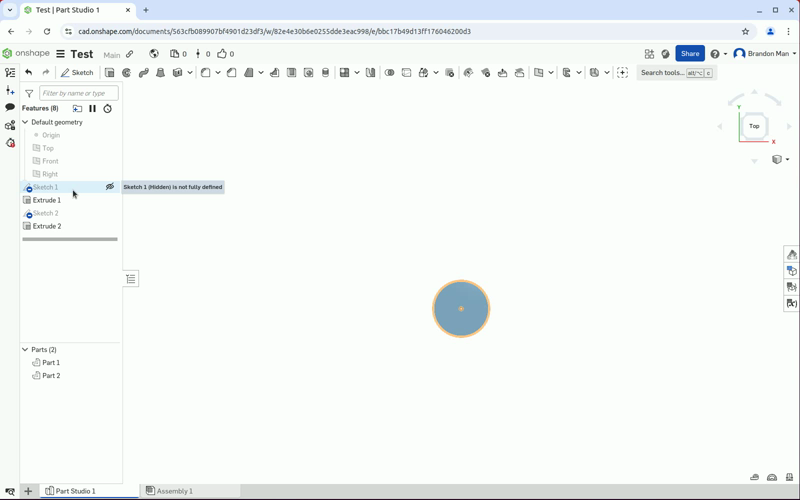
click(73, 189)
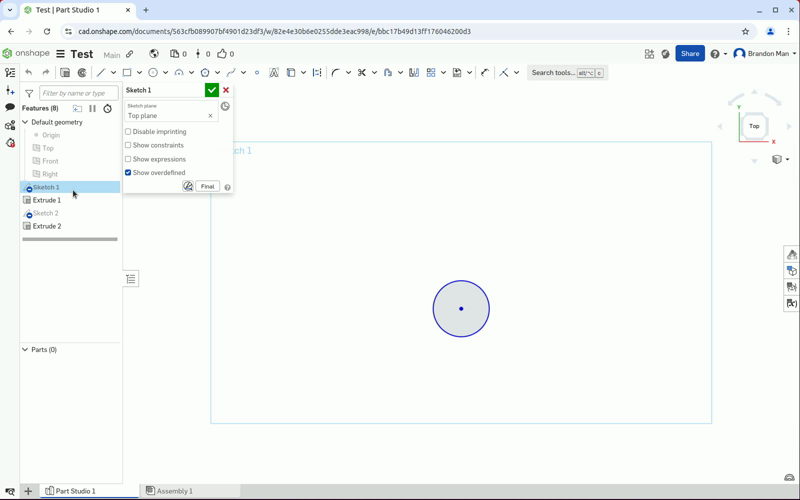
mouse_move(229, 92)
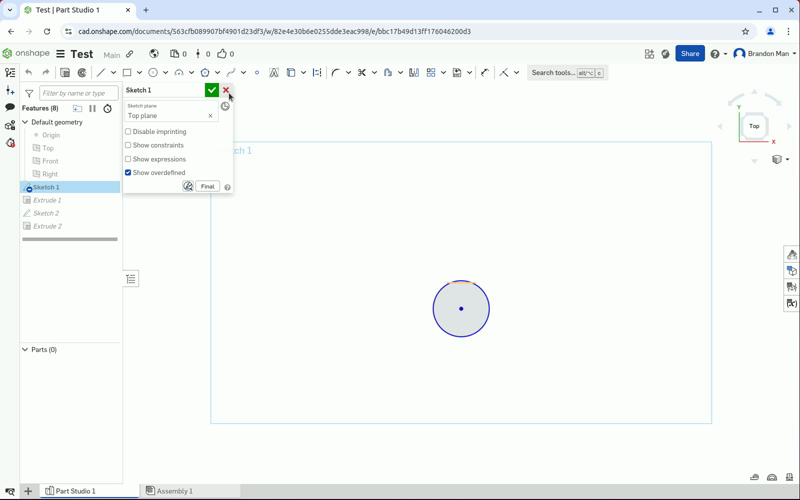
click(229, 92)
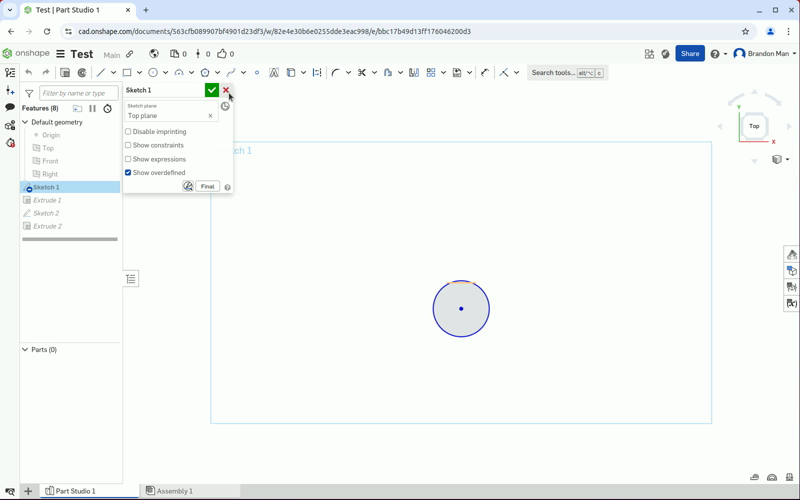
key(shift+s)
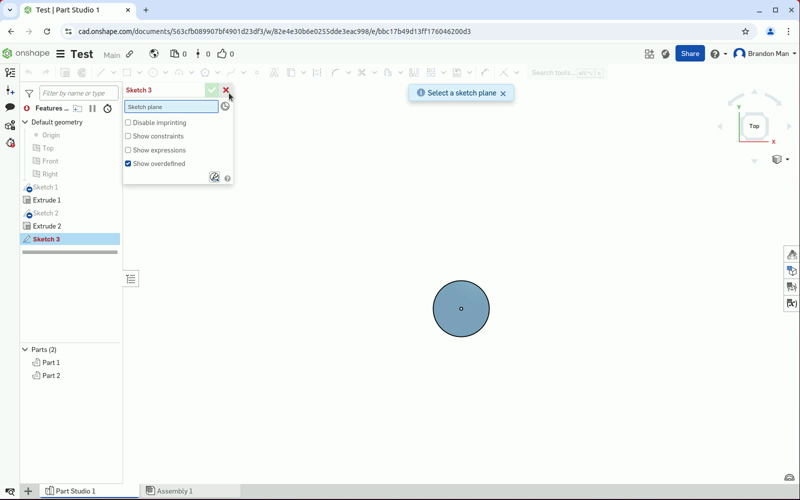
mouse_move(73, 150)
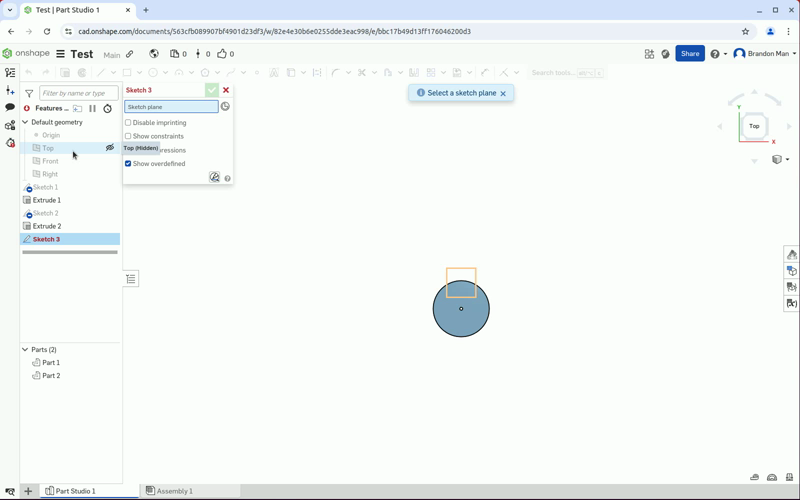
click(73, 150)
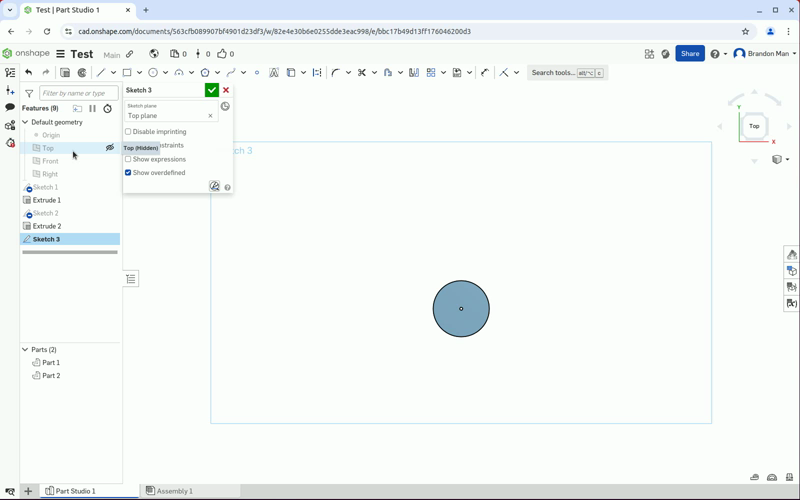
mouse_move(73, 352)
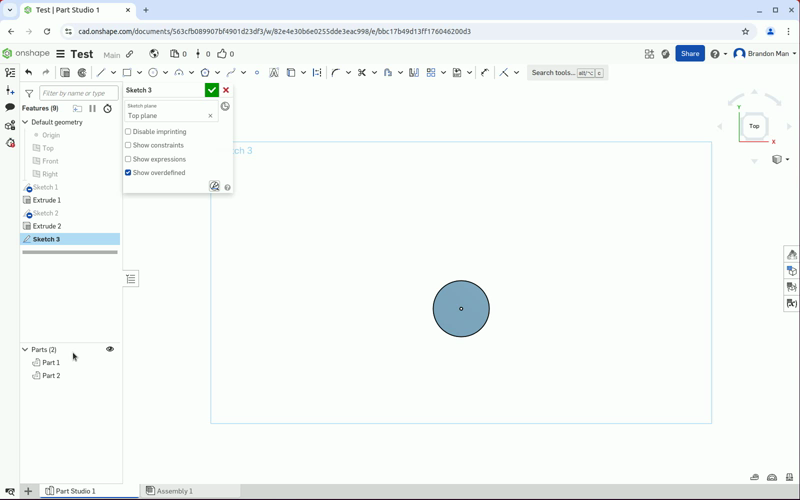
key(y)
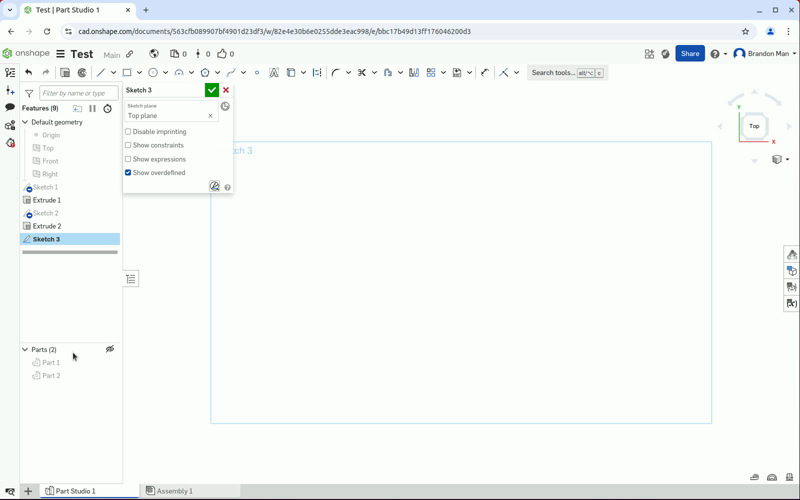
key(c)
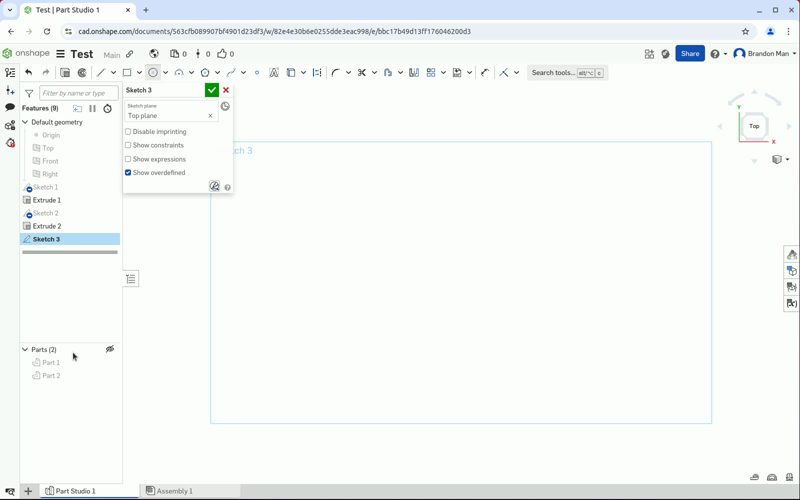
key_down(shift)
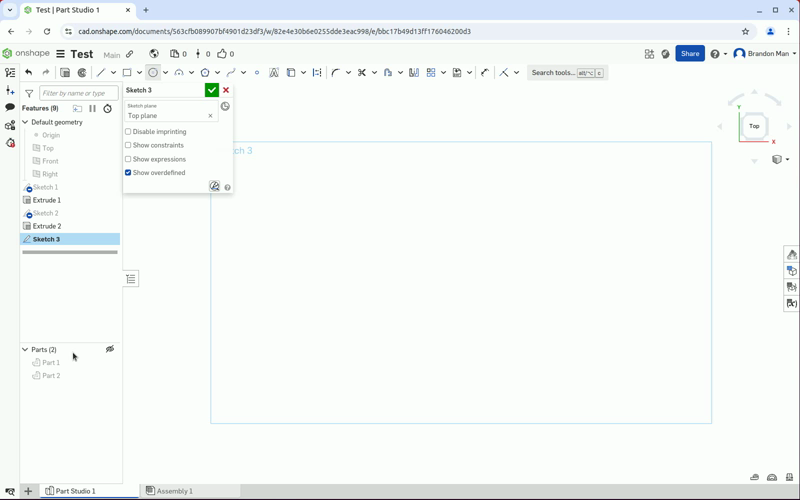
mouse_move(461, 368)
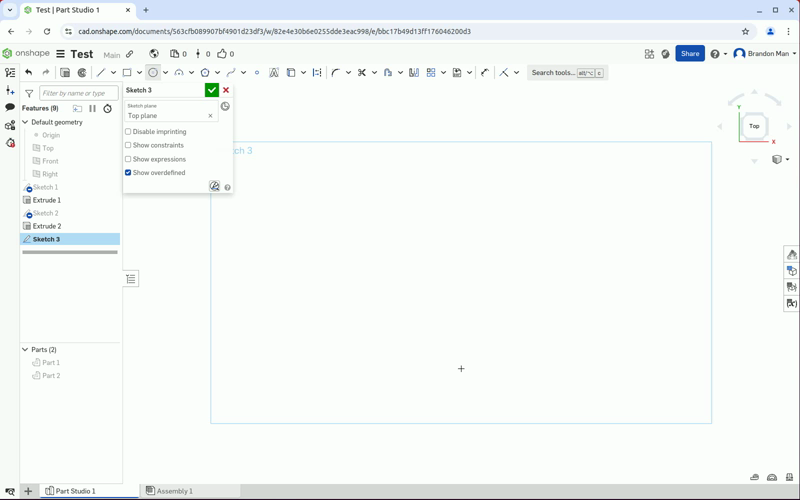
click(461, 368)
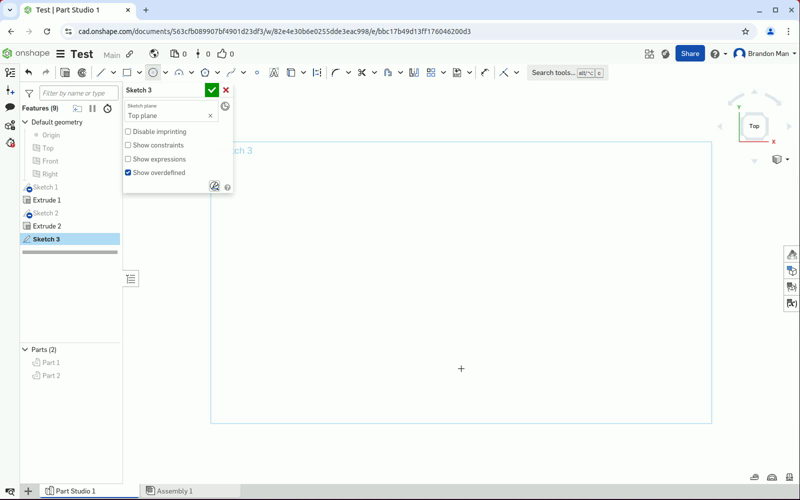
key_up(shift)
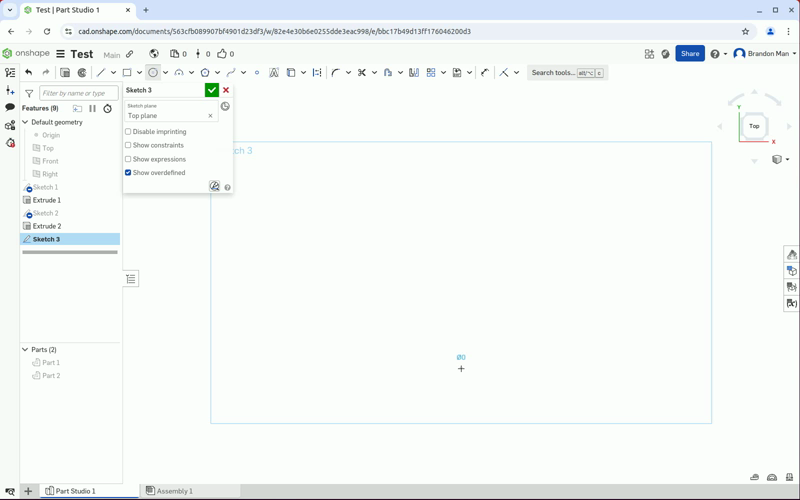
mouse_move(489, 368)
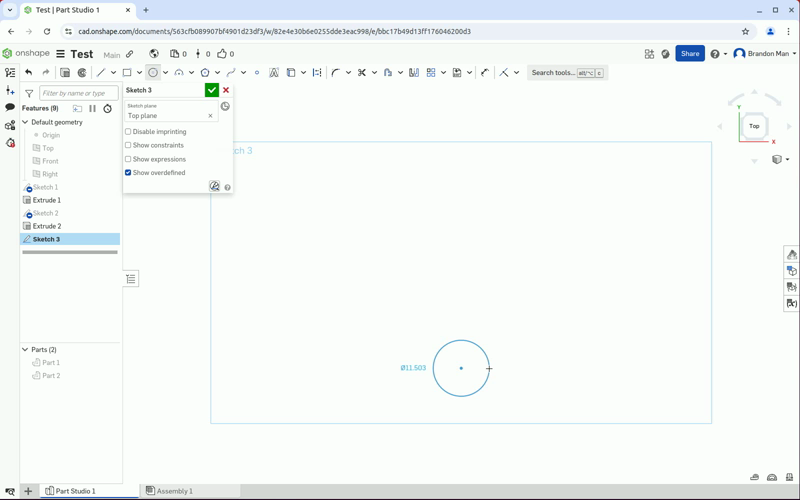
click(489, 368)
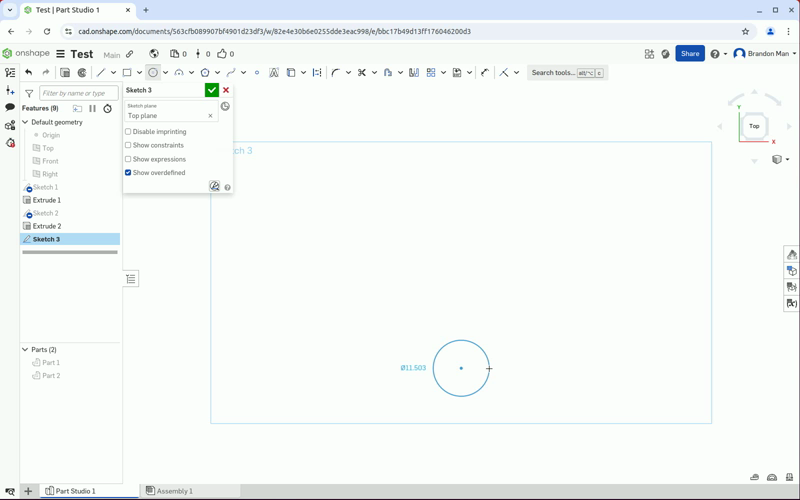
key(esc)
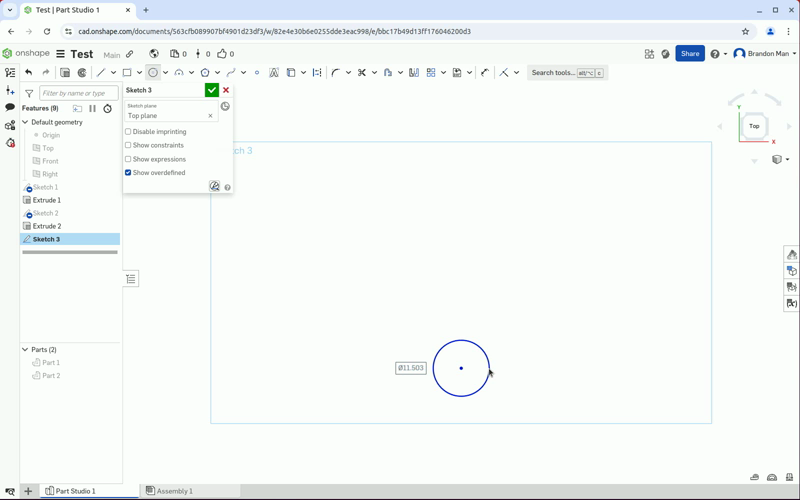
key(c)
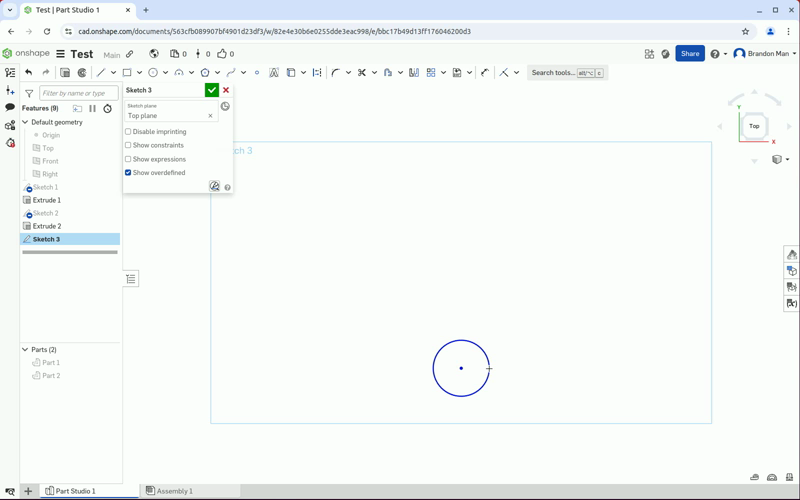
key_down(shift)
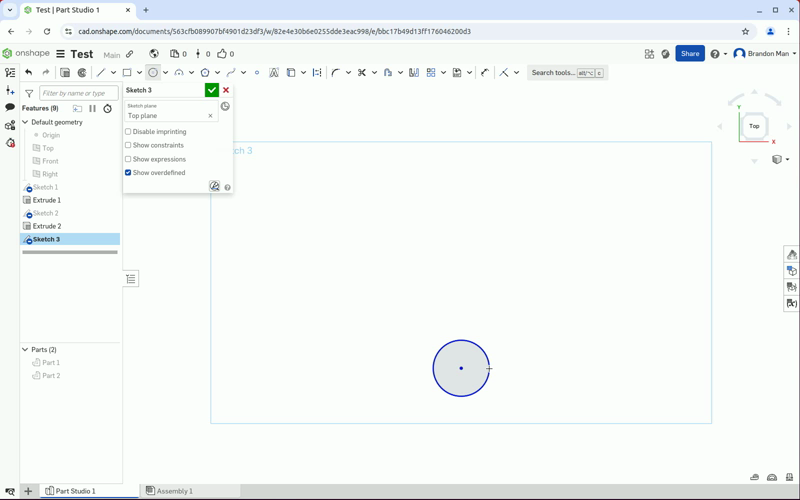
mouse_move(461, 368)
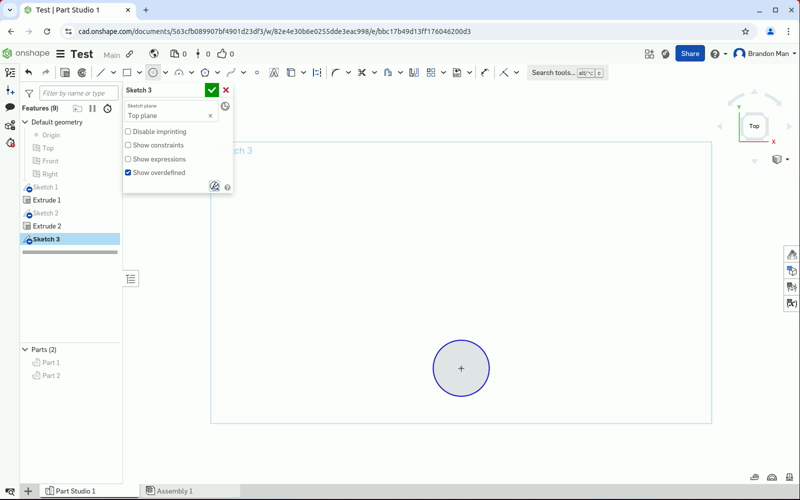
click(461, 368)
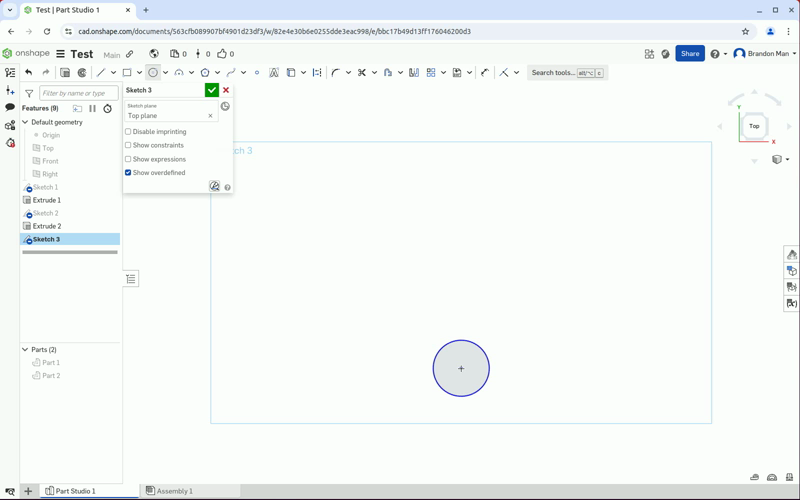
key_up(shift)
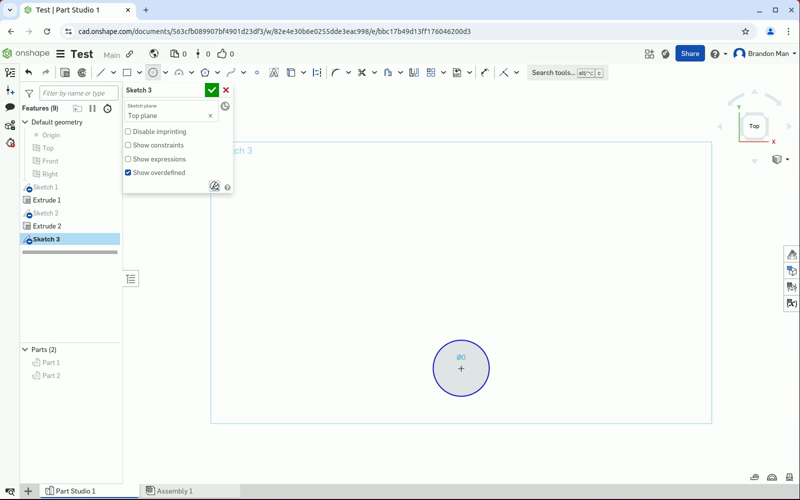
mouse_move(462, 368)
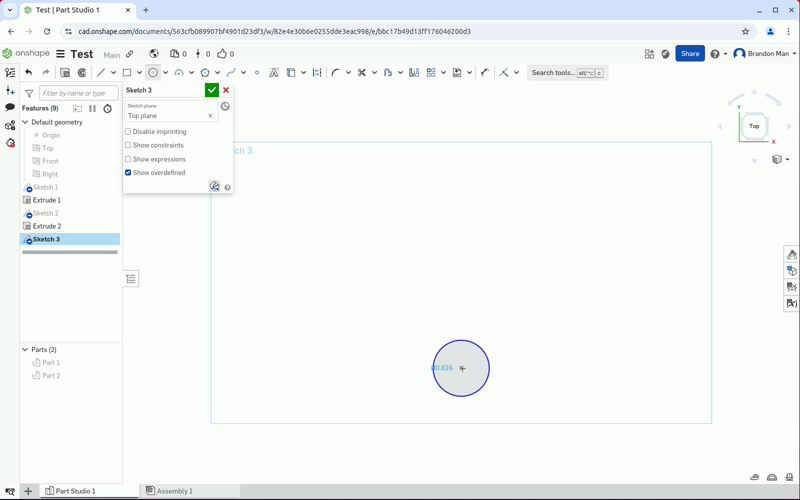
scroll(6)
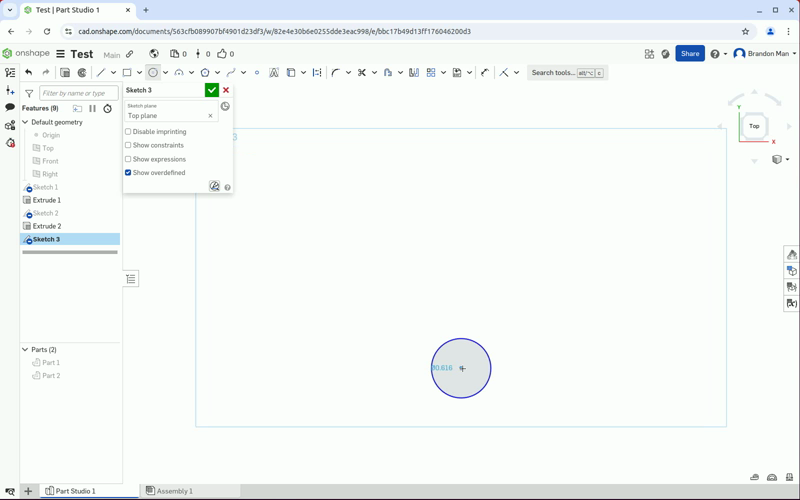
scroll(6)
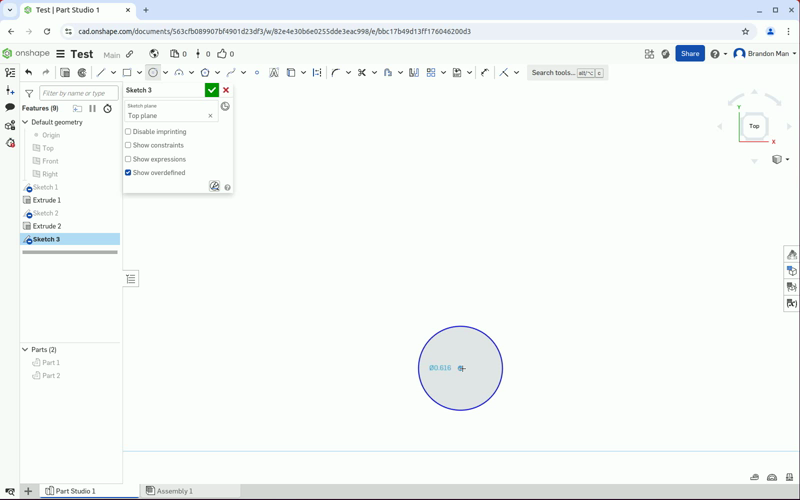
scroll(6)
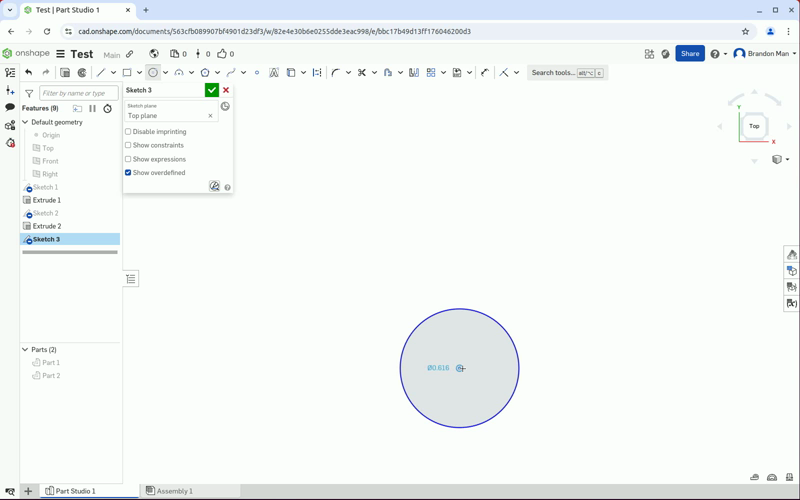
scroll(6)
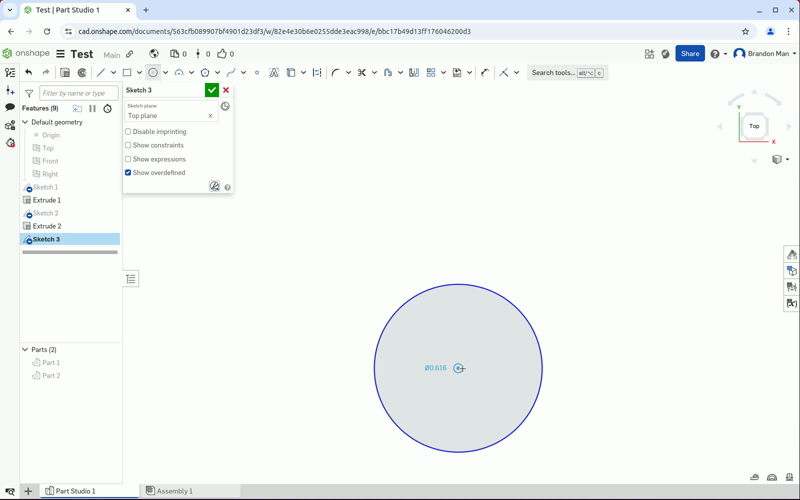
scroll(6)
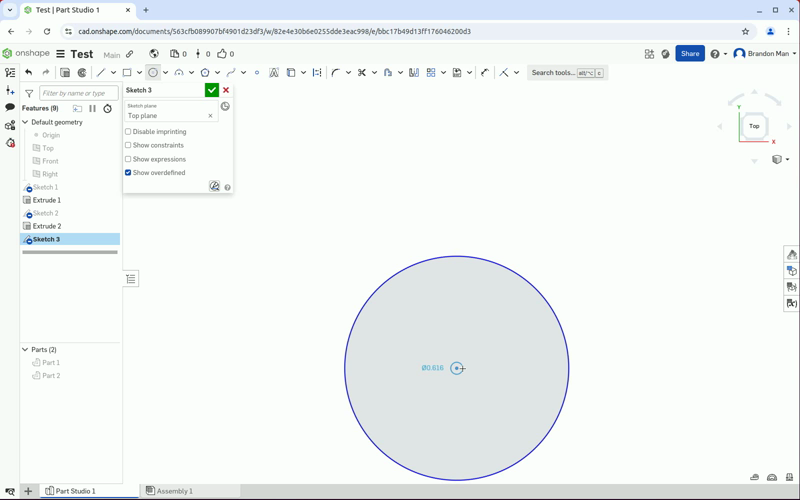
scroll(6)
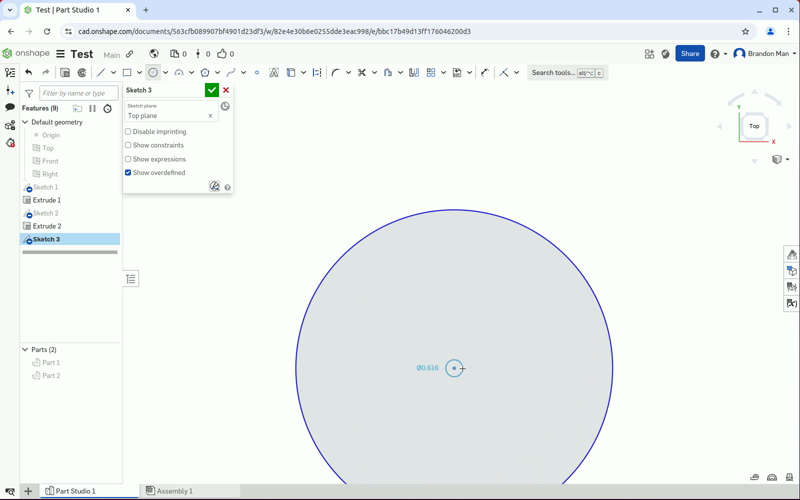
scroll(6)
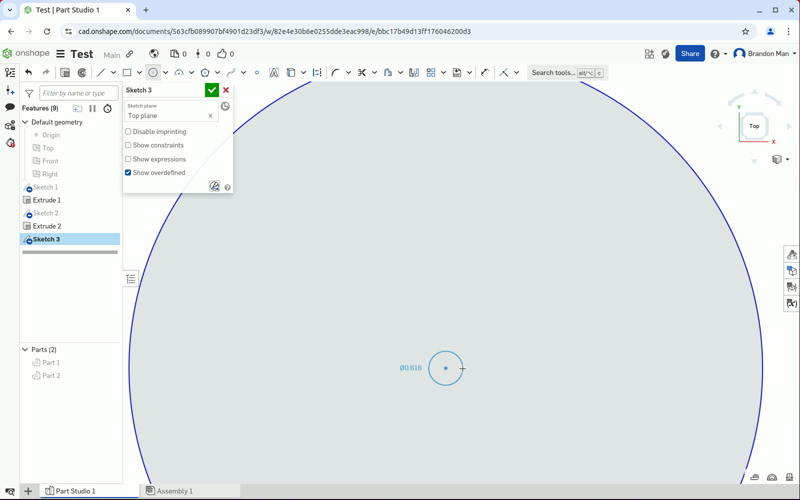
click(462, 368)
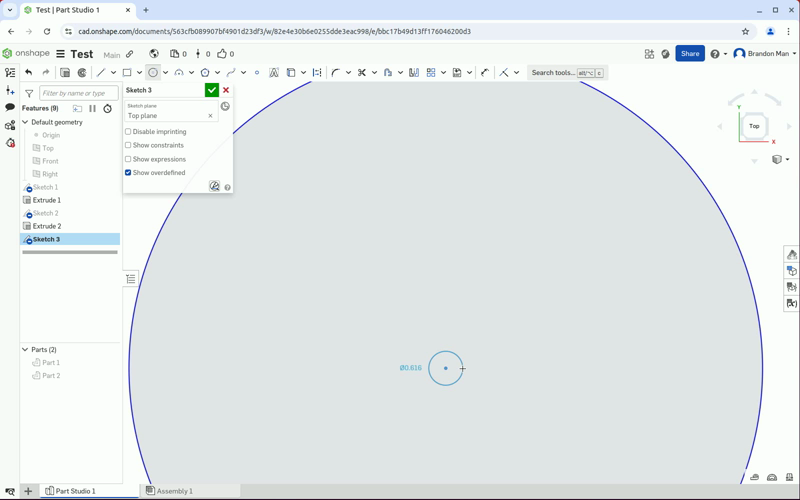
scroll(-6)
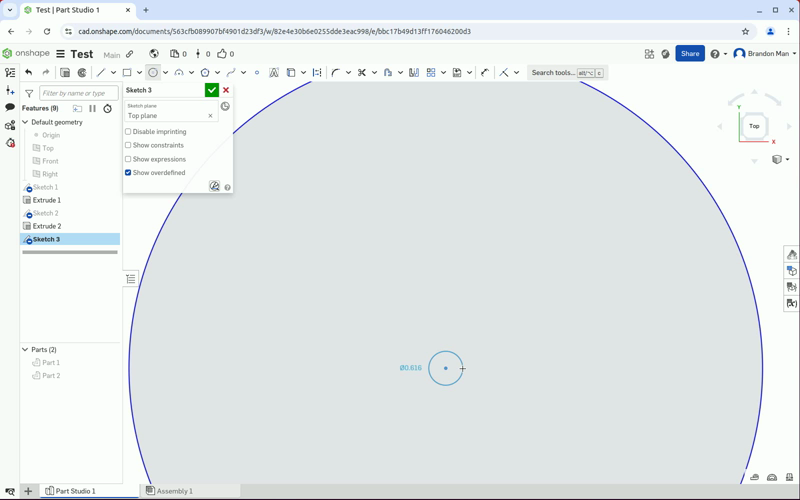
scroll(-6)
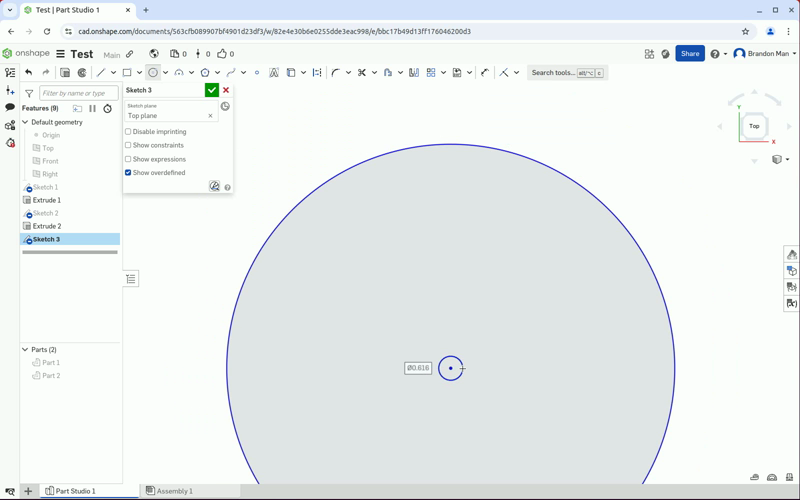
scroll(-6)
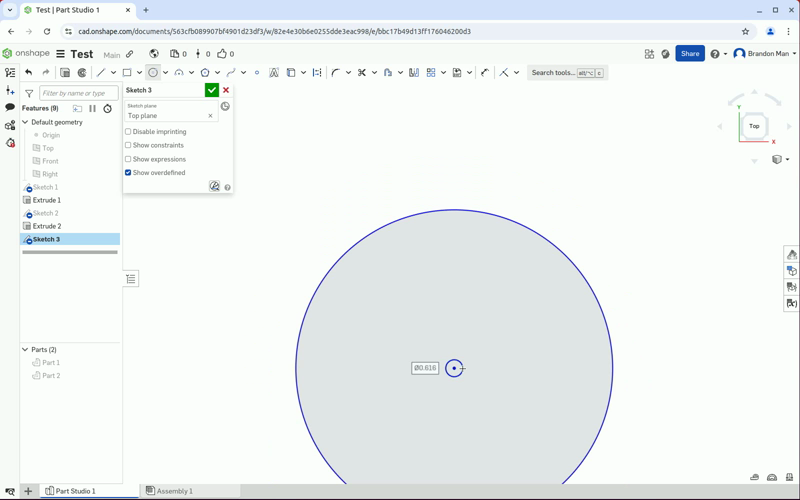
scroll(-6)
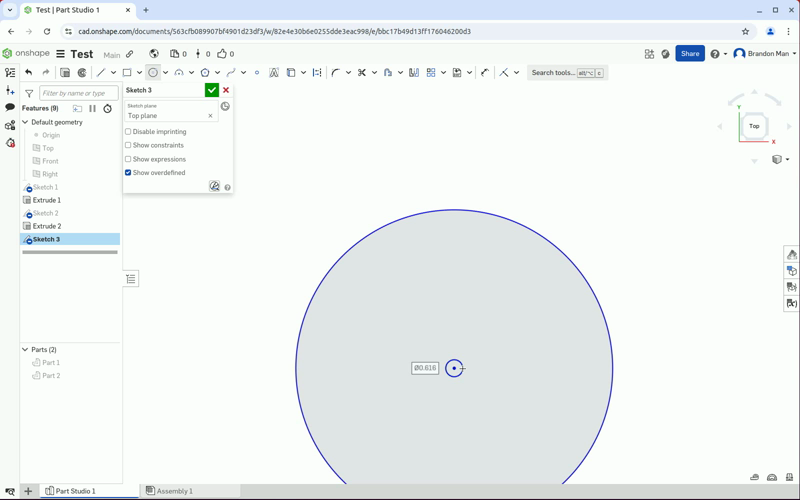
scroll(-6)
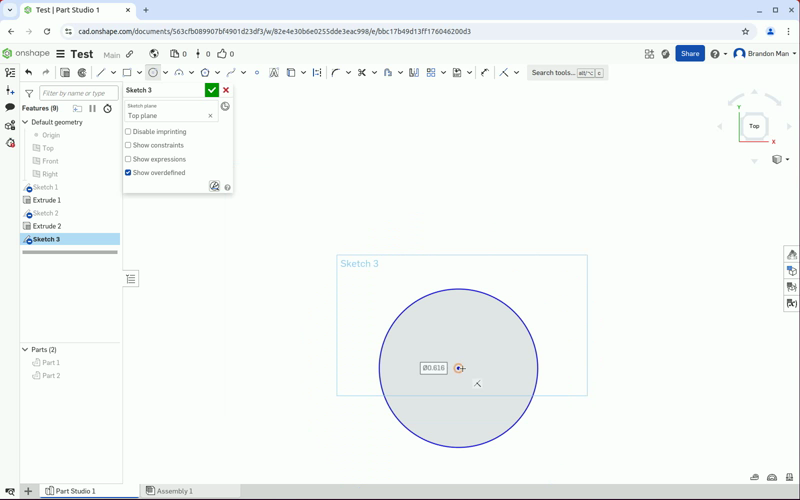
scroll(-6)
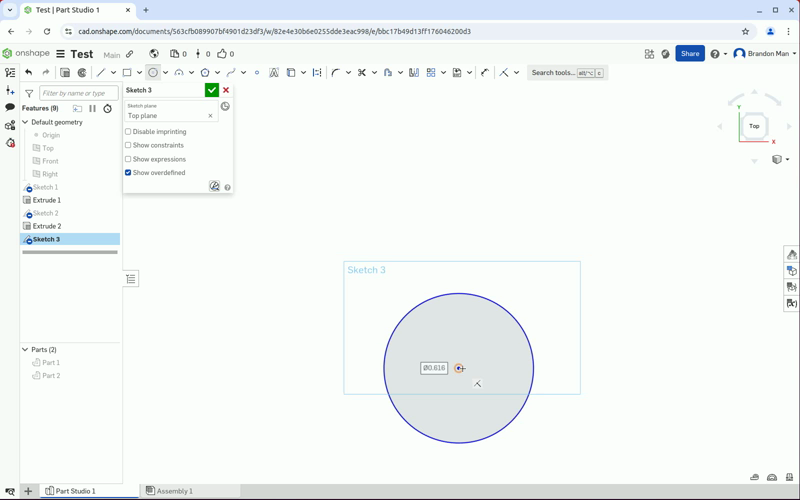
scroll(-6)
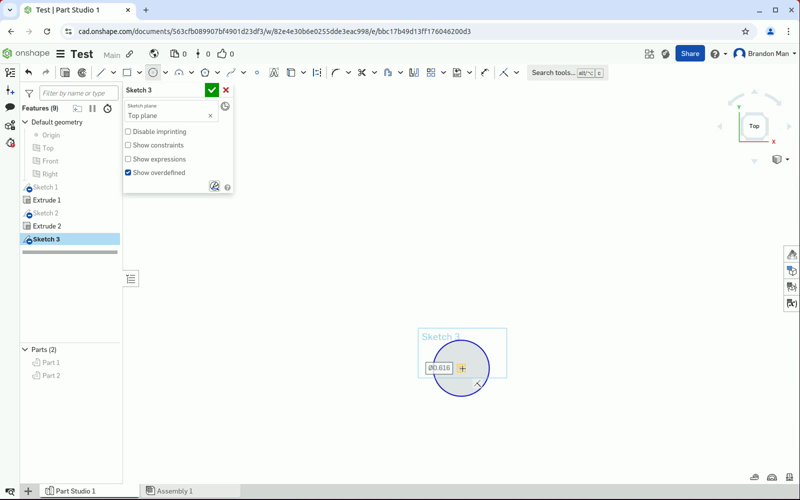
key(esc)
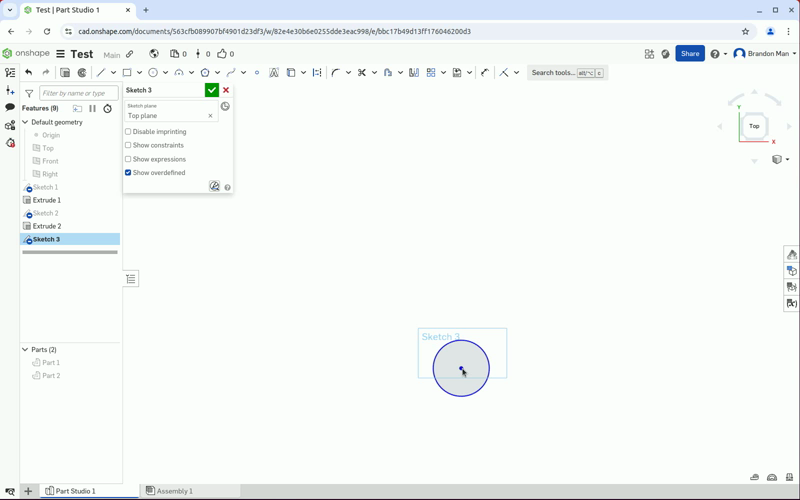
mouse_move(475, 353)
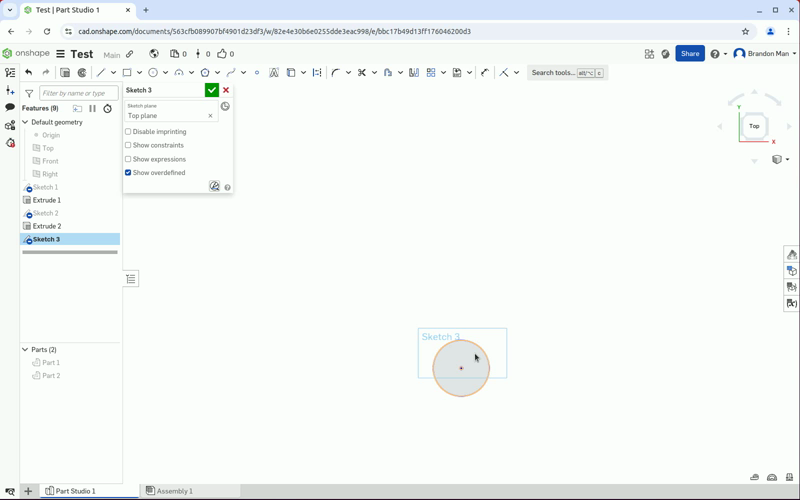
click(475, 353)
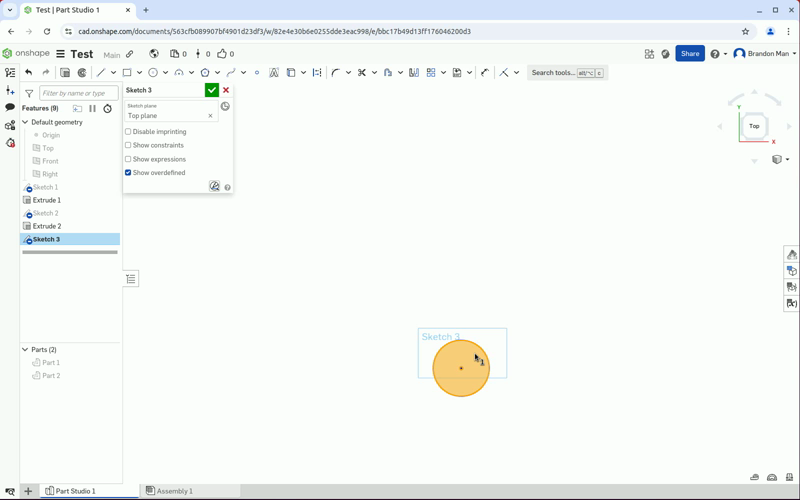
mouse_move(73, 352)
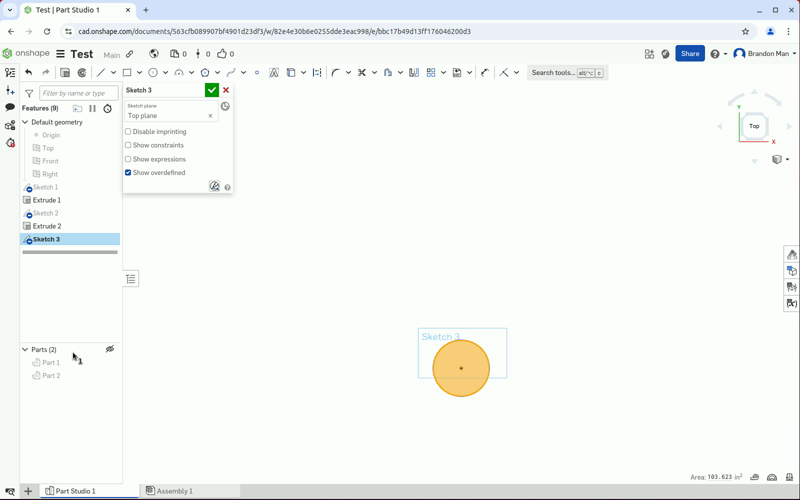
key(shift+y)
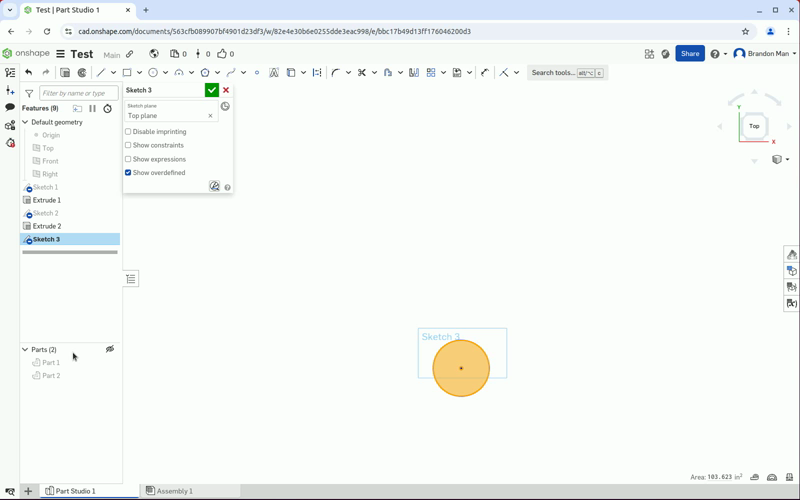
key(shift+e)
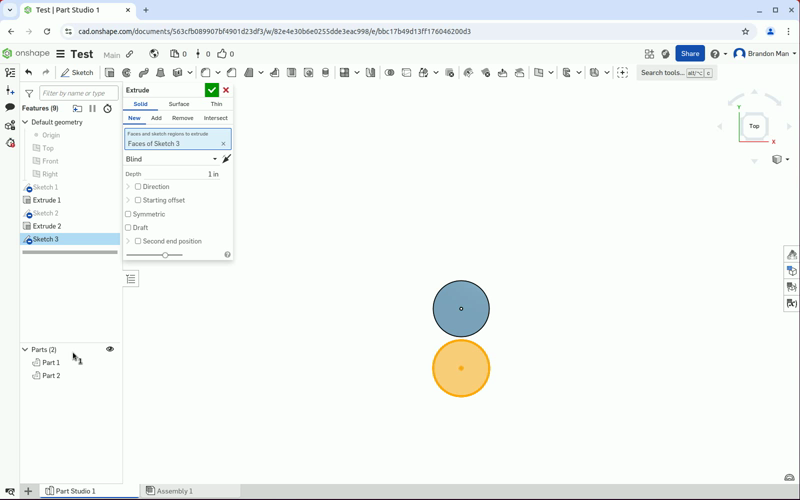
mouse_move(143, 106)
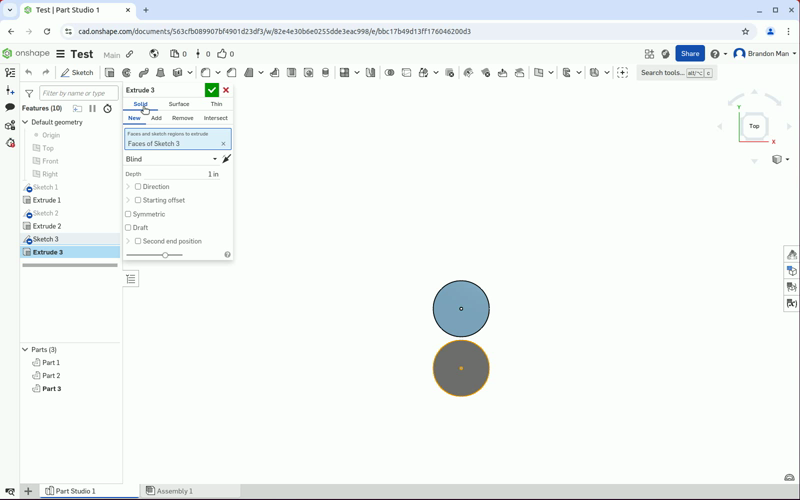
click(143, 106)
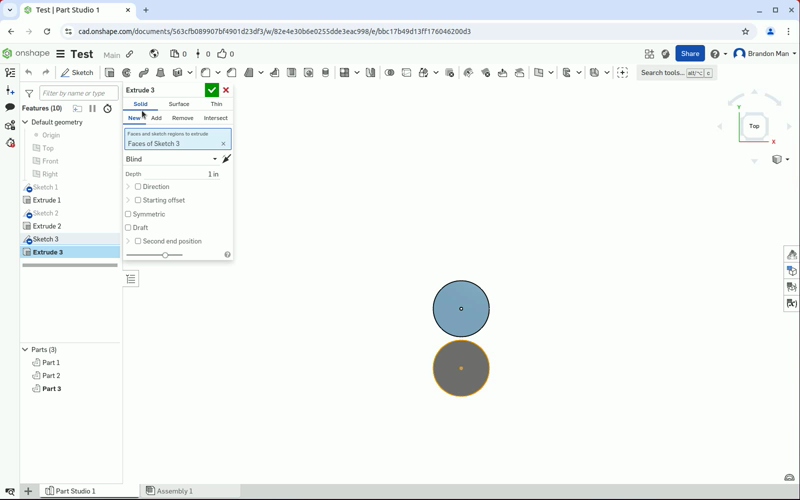
mouse_move(137, 120)
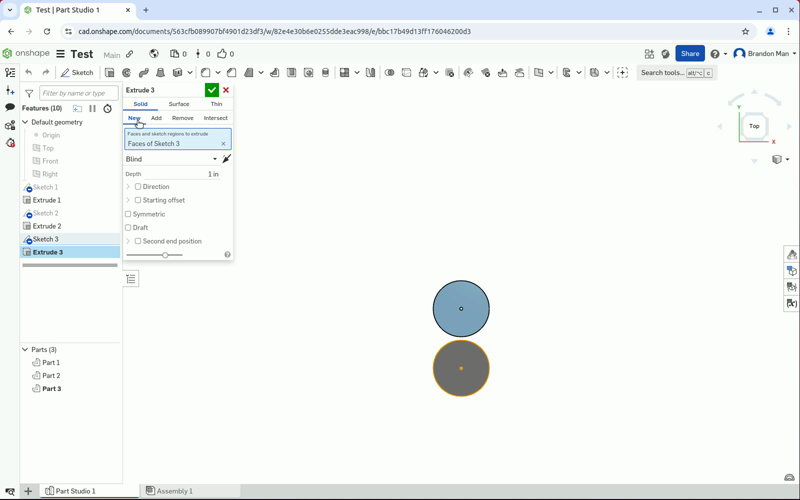
click(137, 120)
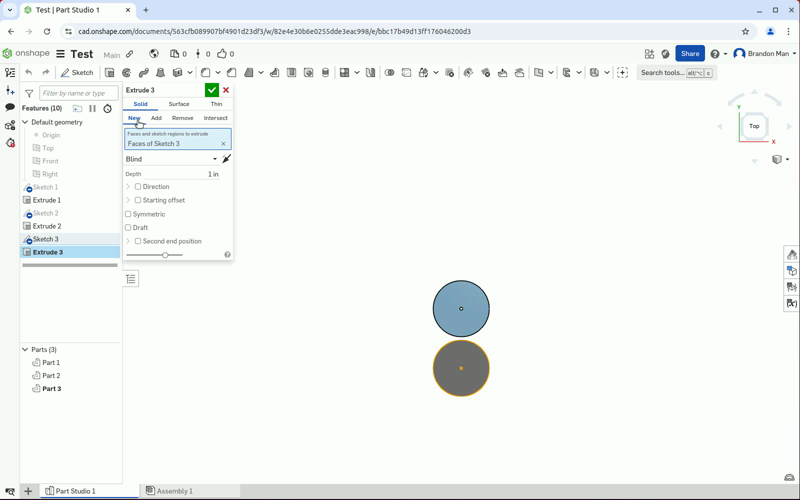
key(tab, 4)
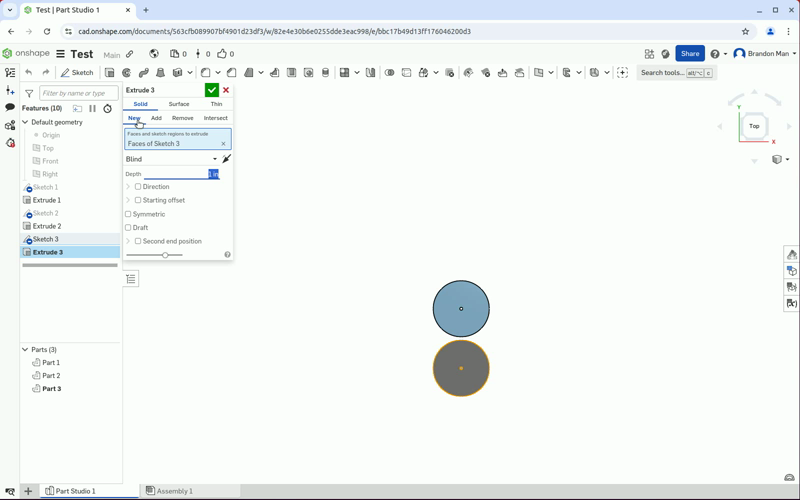
text(0.241)
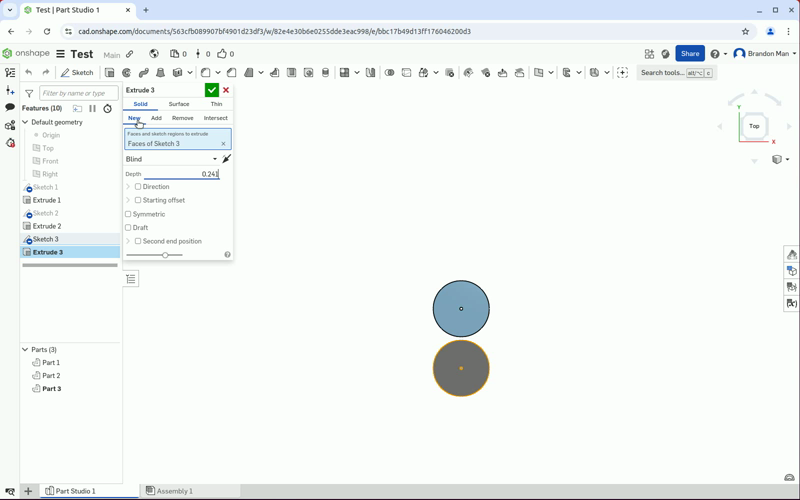
key(enter)
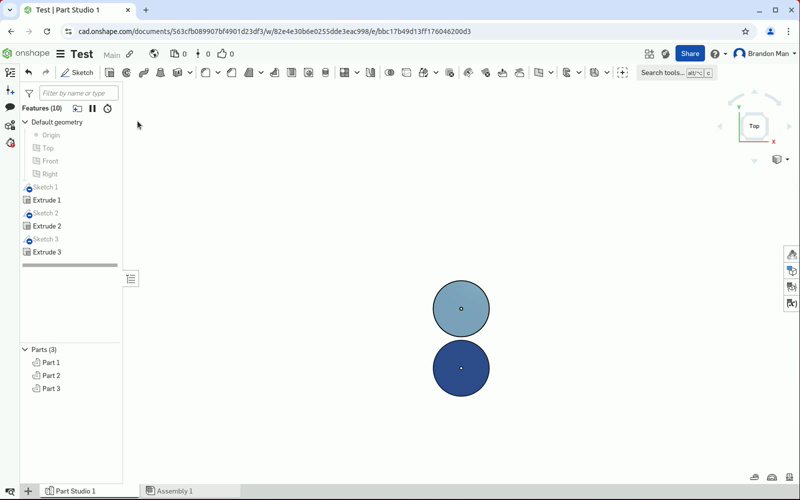
key(shift+h)
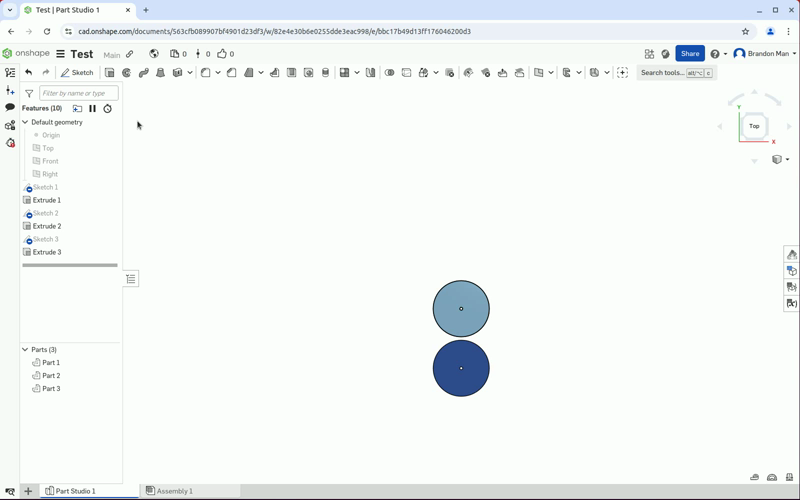
key(shift+h)
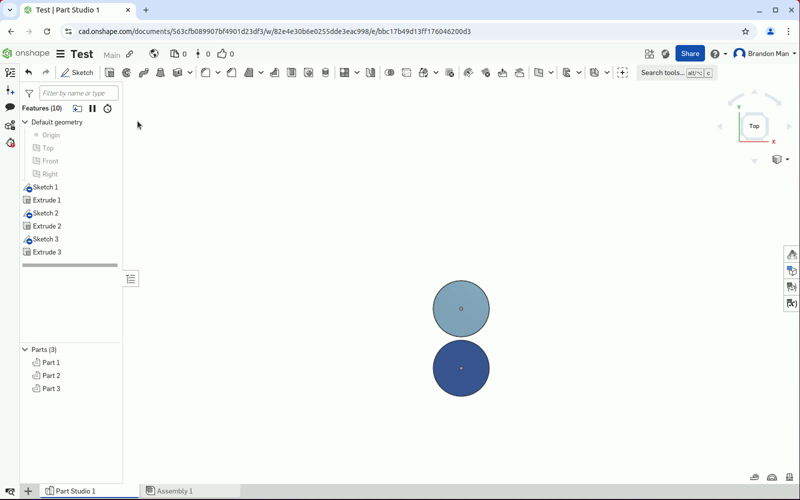
key(shift+7)
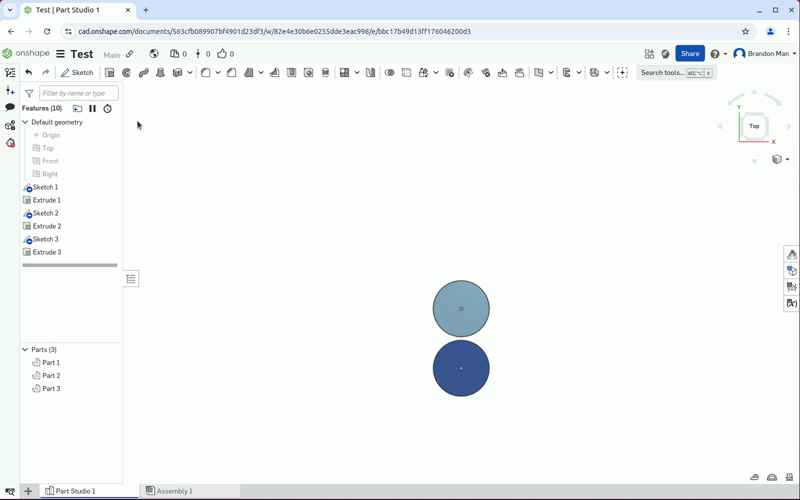
key(up, 3)
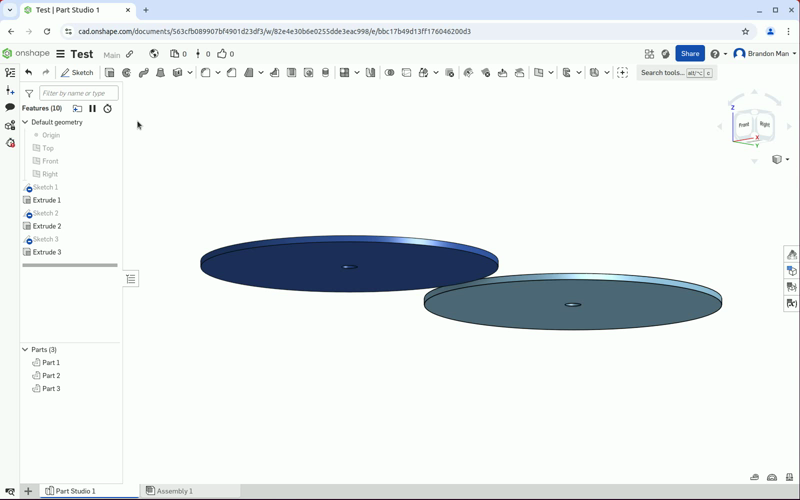
key(left, 3)
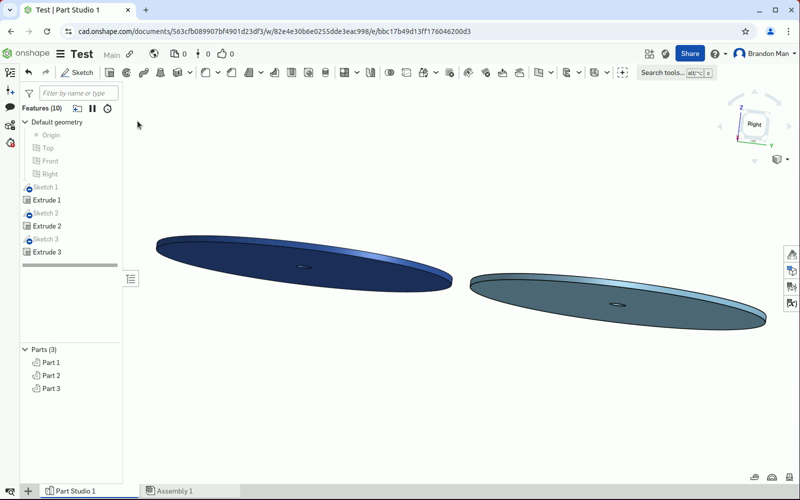
key(right, 3)
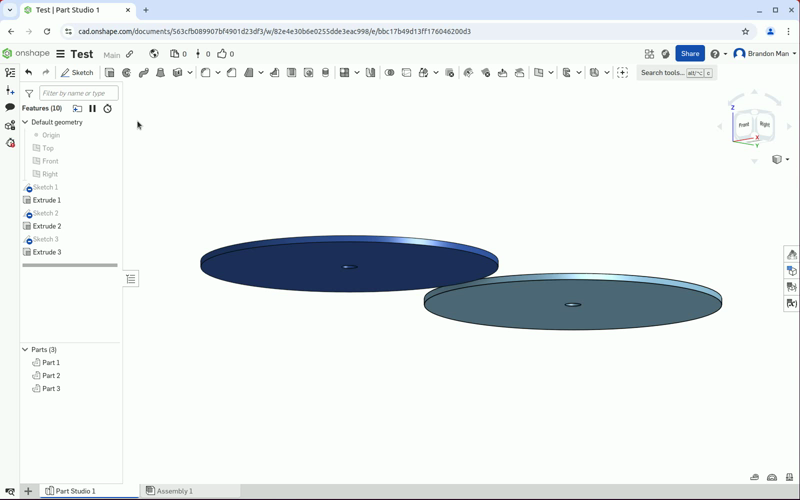
key(down, 3)
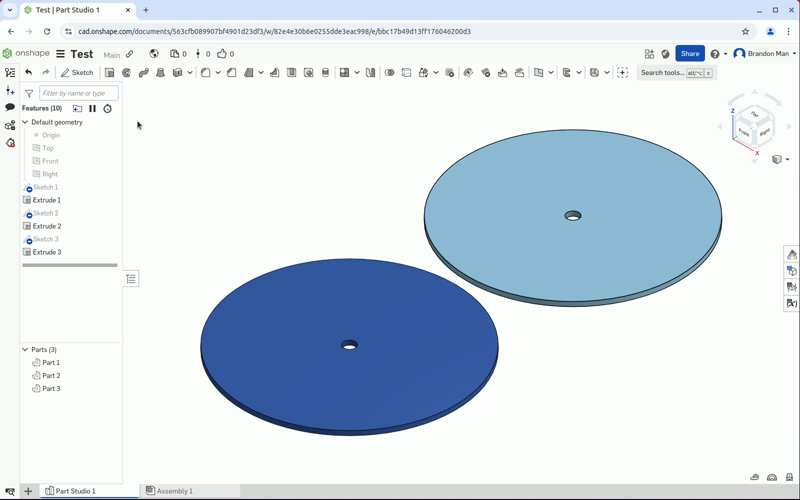
mouse_move(73, 189)
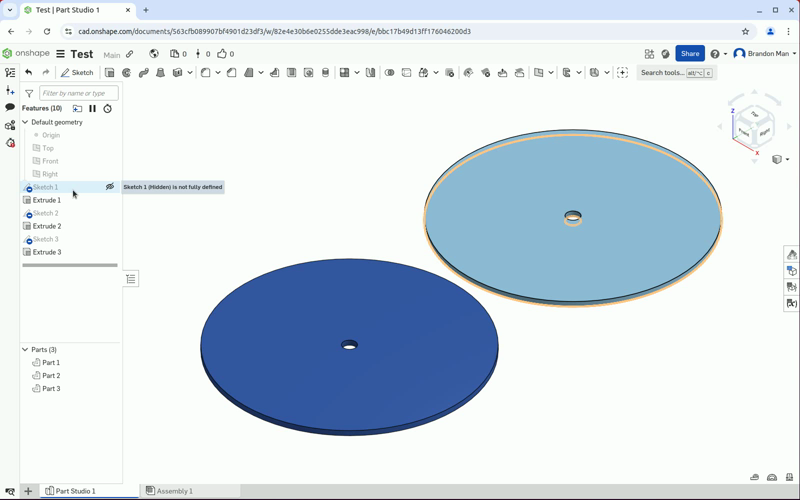
click(73, 189)